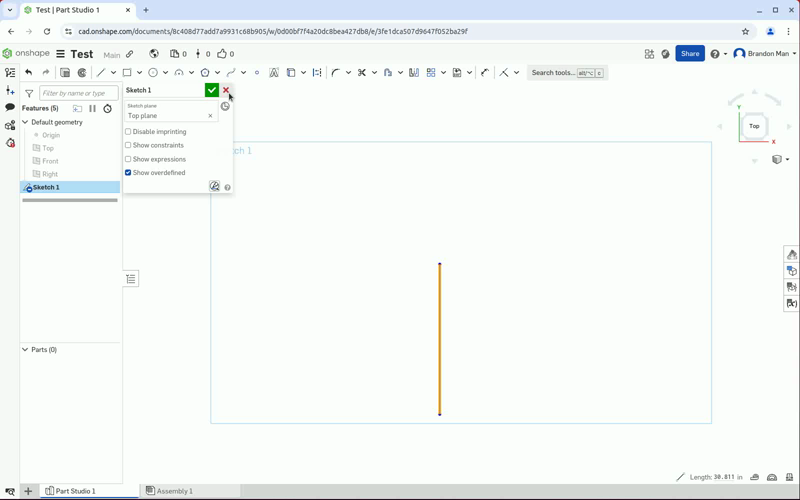
key(shift+h)
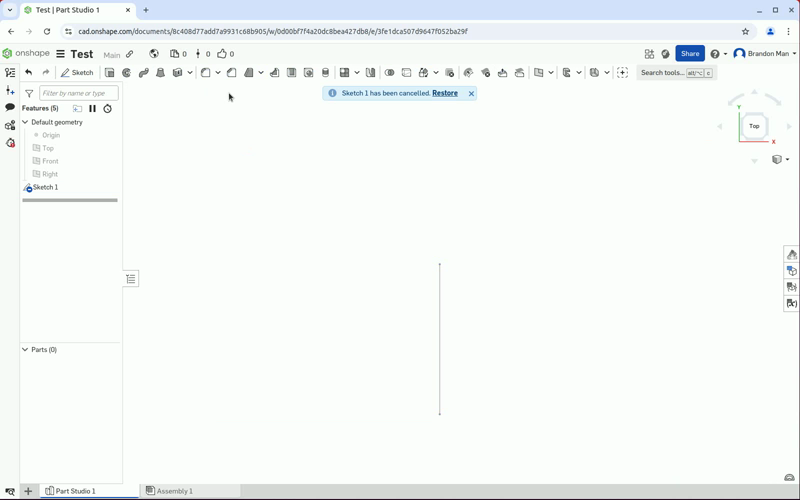
key(shift+s)
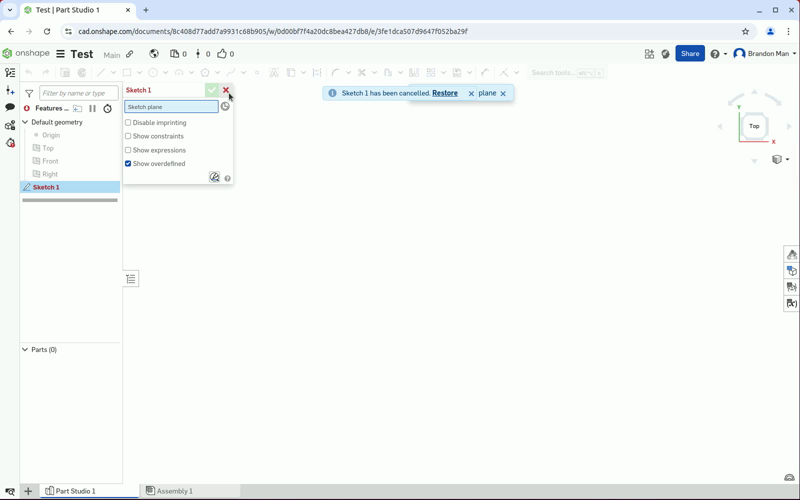
mouse_move(73, 150)
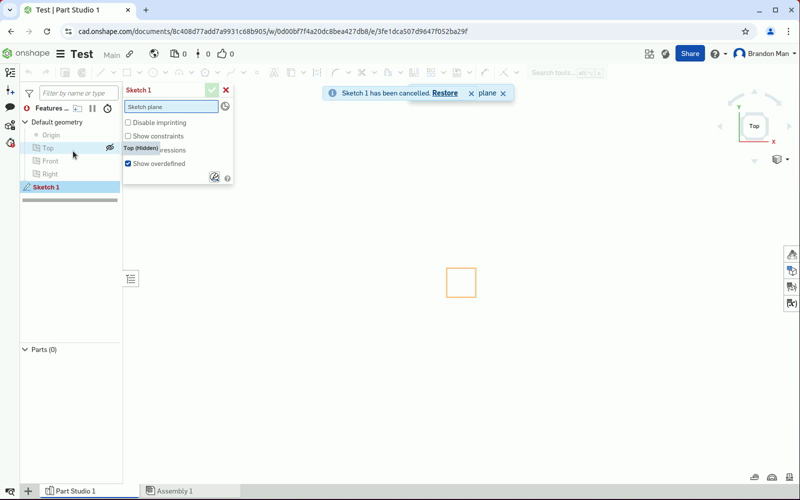
click(73, 150)
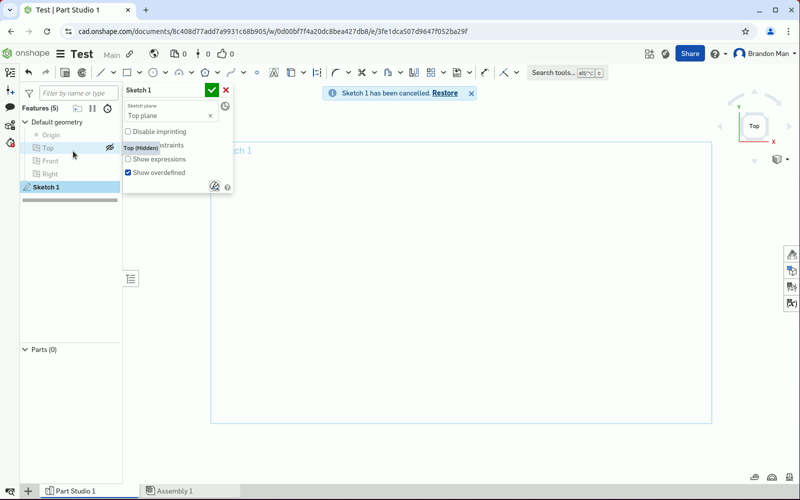
mouse_move(73, 352)
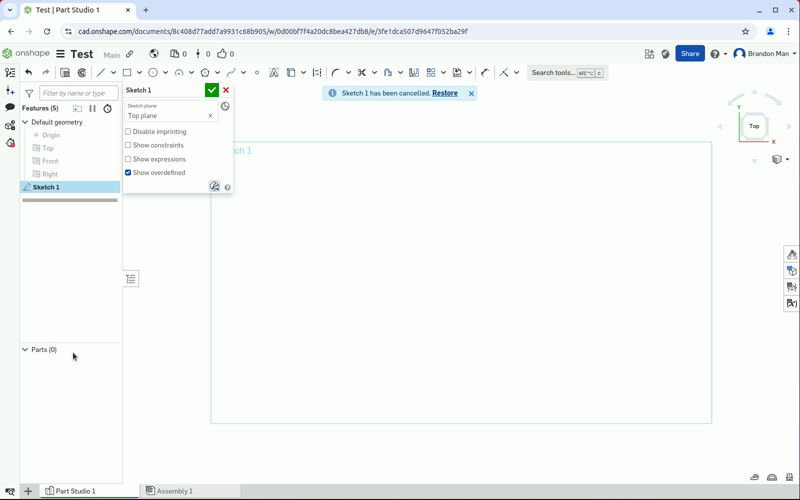
key(y)
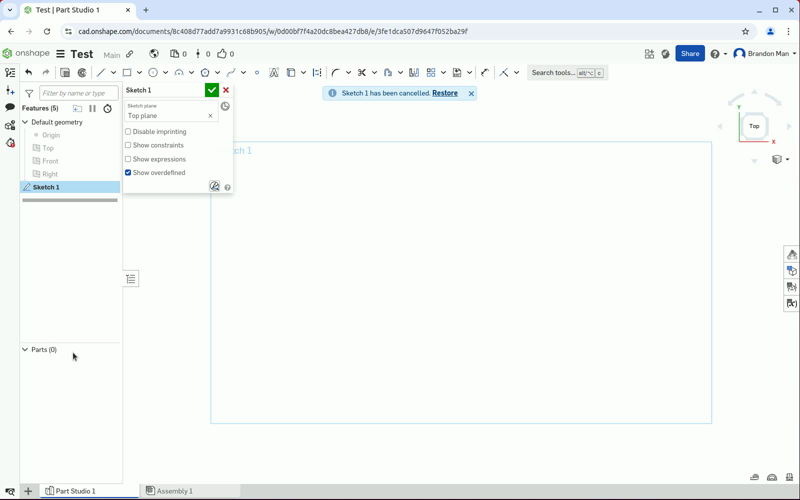
key(l)
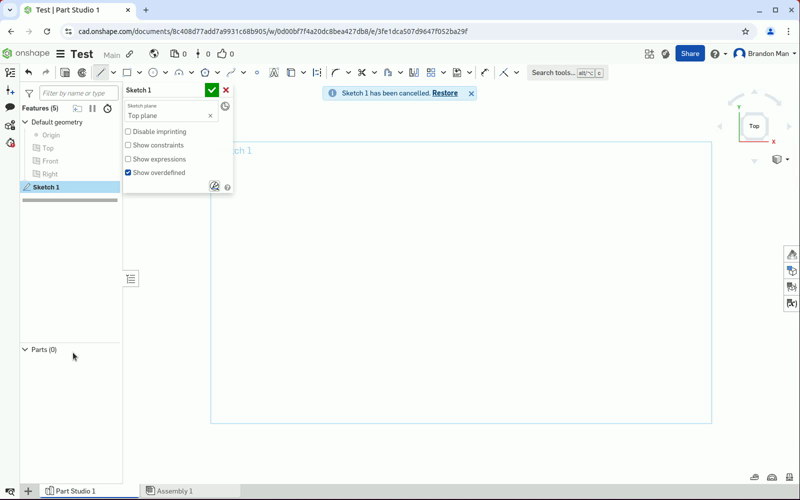
key_down(shift)
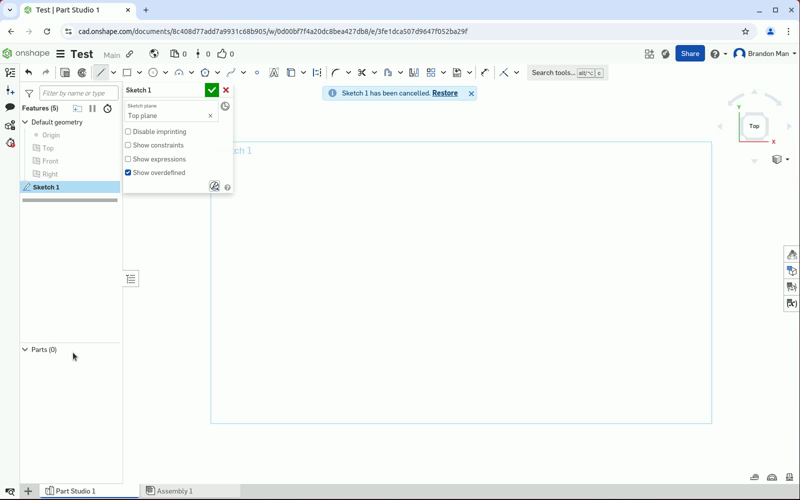
mouse_move(460, 282)
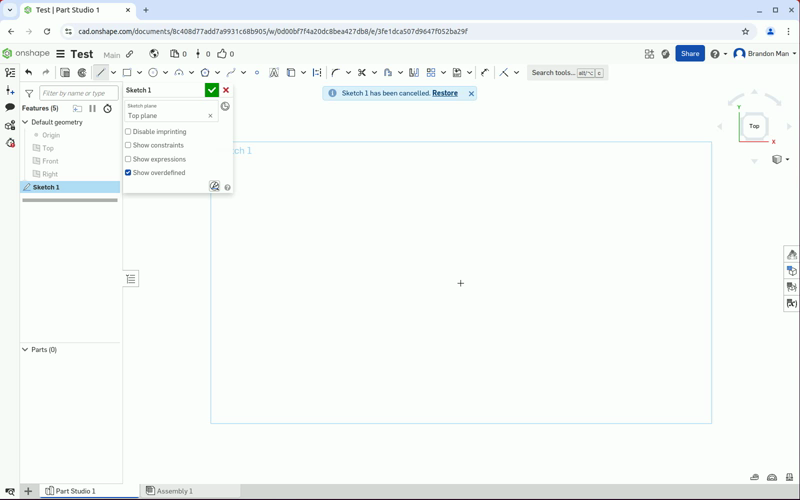
click(460, 282)
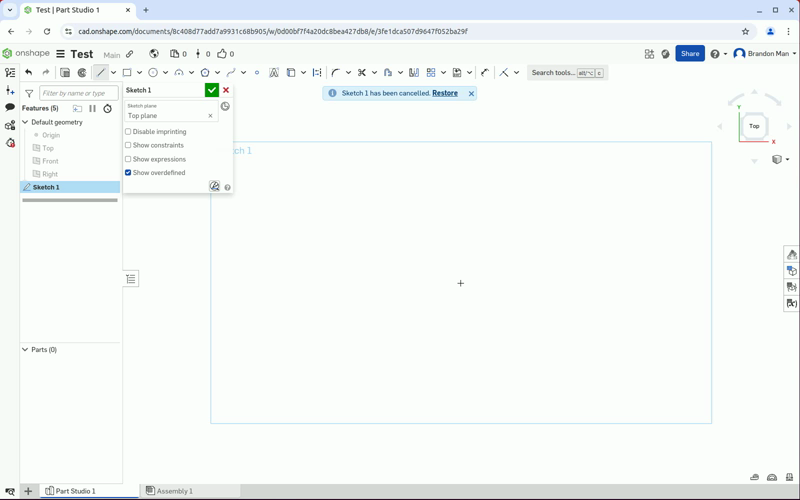
key_up(shift)
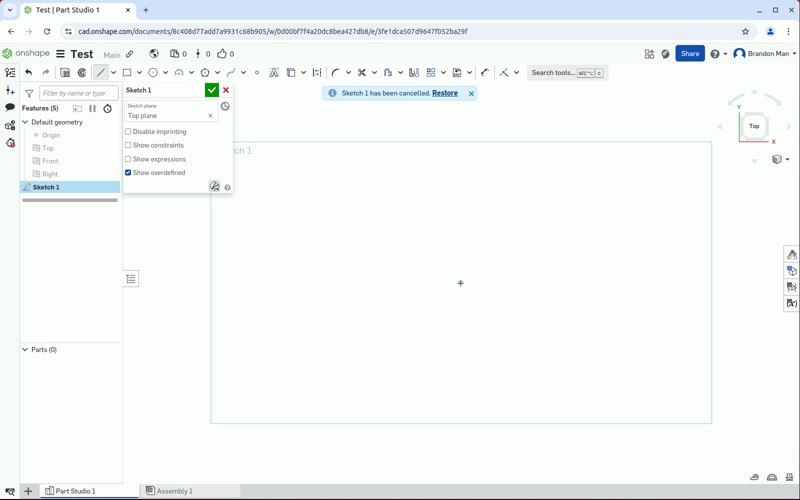
key_down(shift)
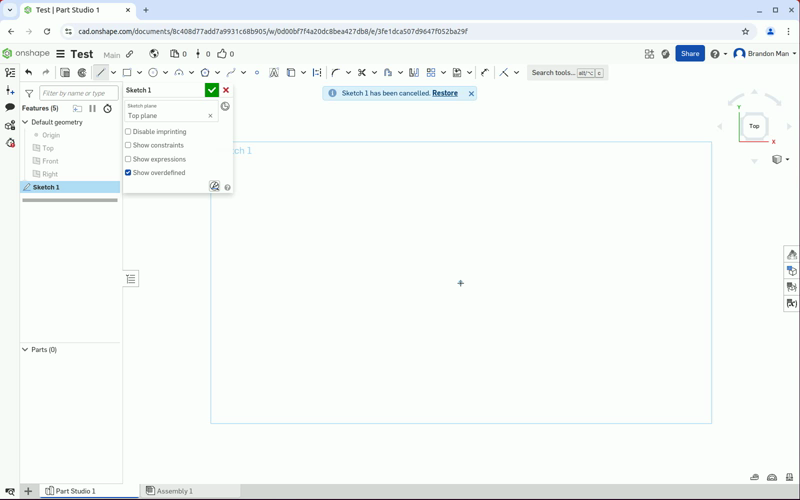
mouse_move(573, 282)
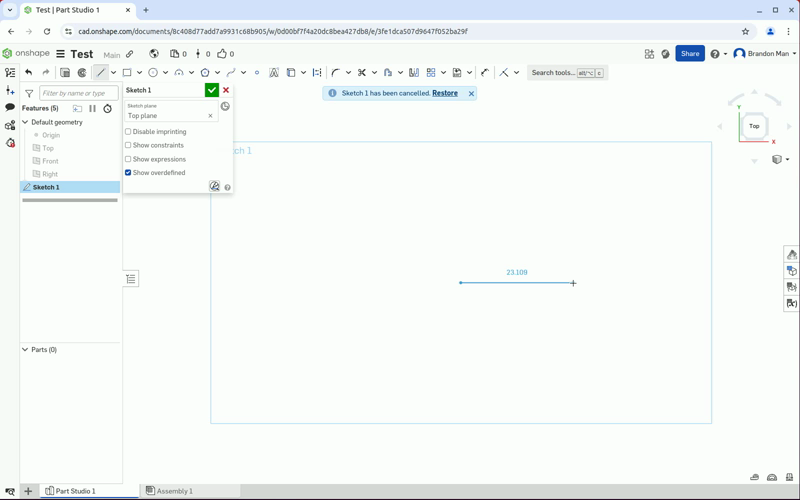
click(573, 282)
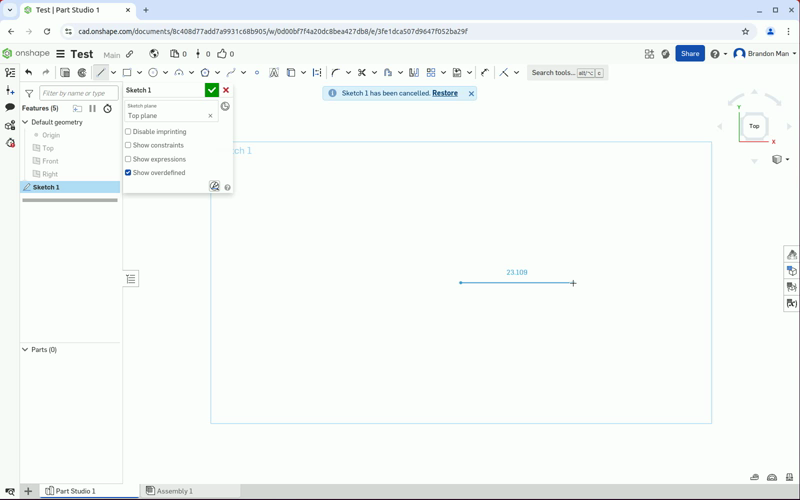
key_up(shift)
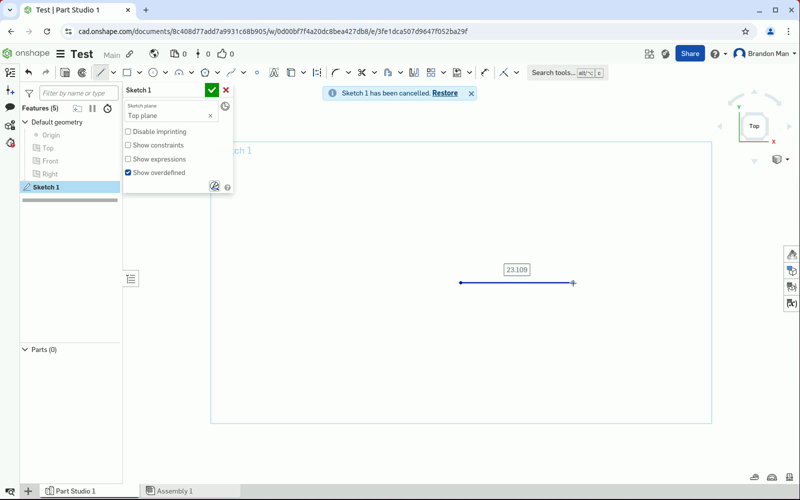
key_down(shift)
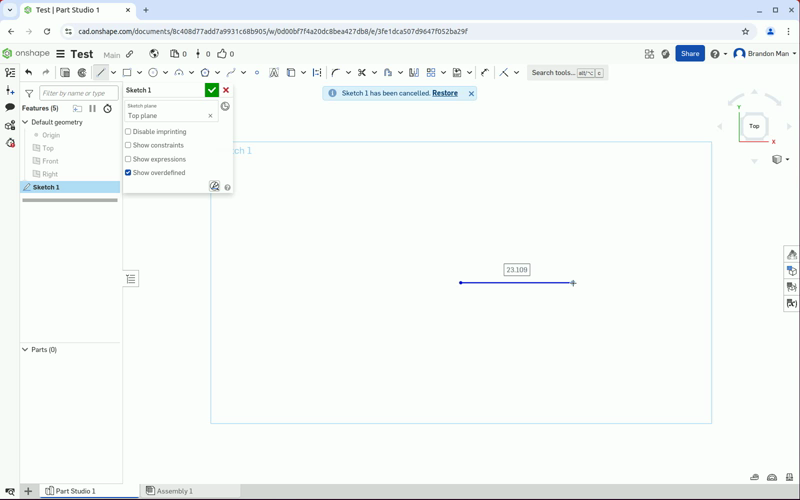
mouse_move(573, 215)
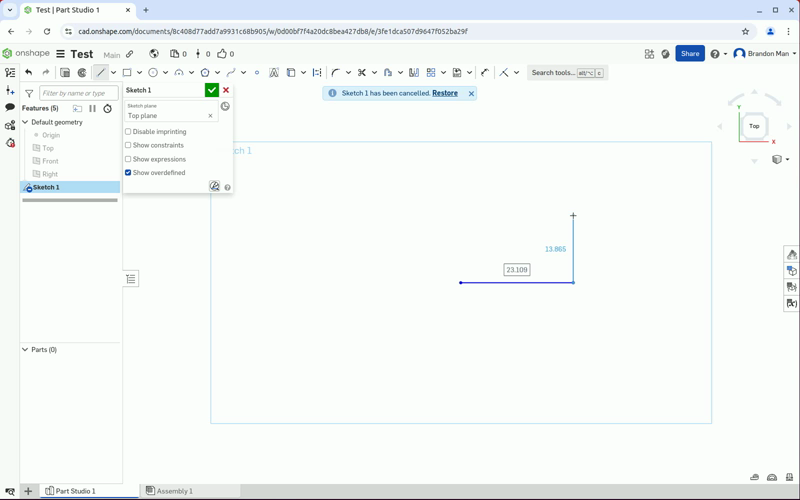
click(573, 215)
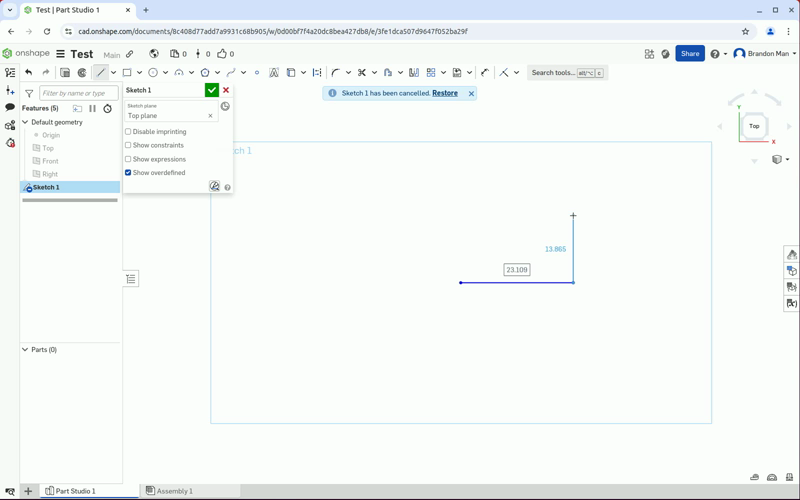
key_up(shift)
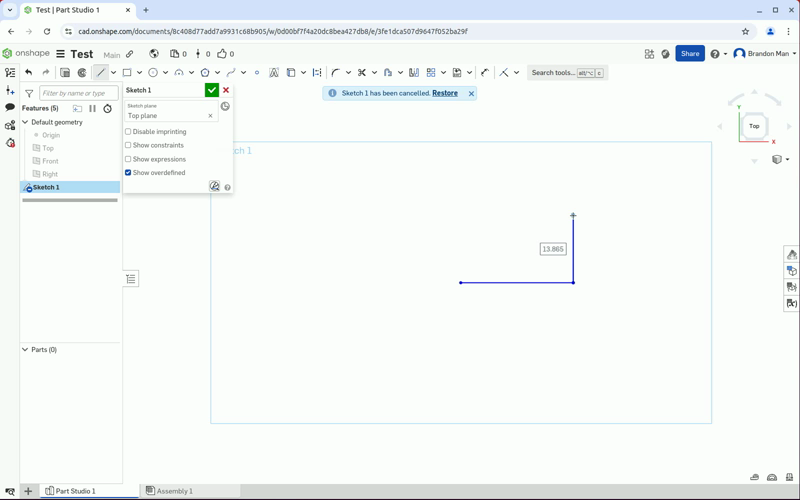
key_down(shift)
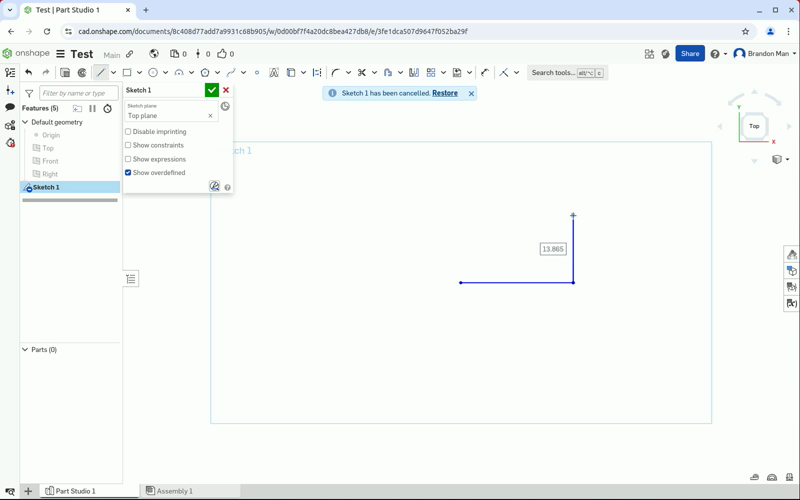
mouse_move(460, 215)
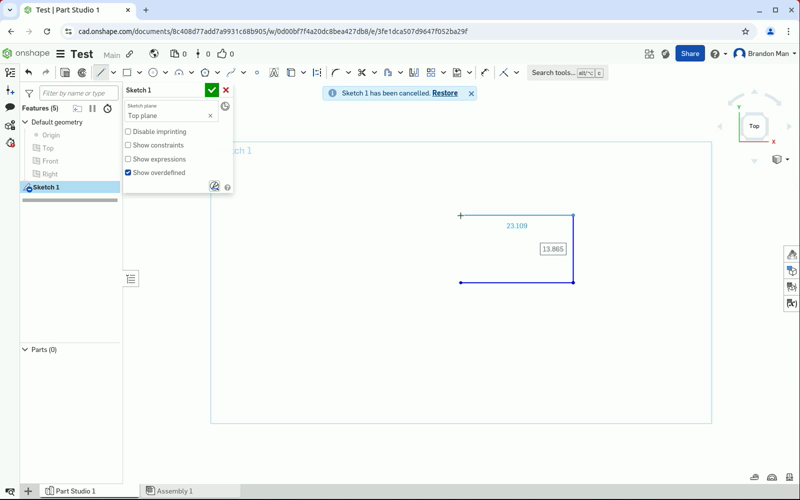
click(460, 215)
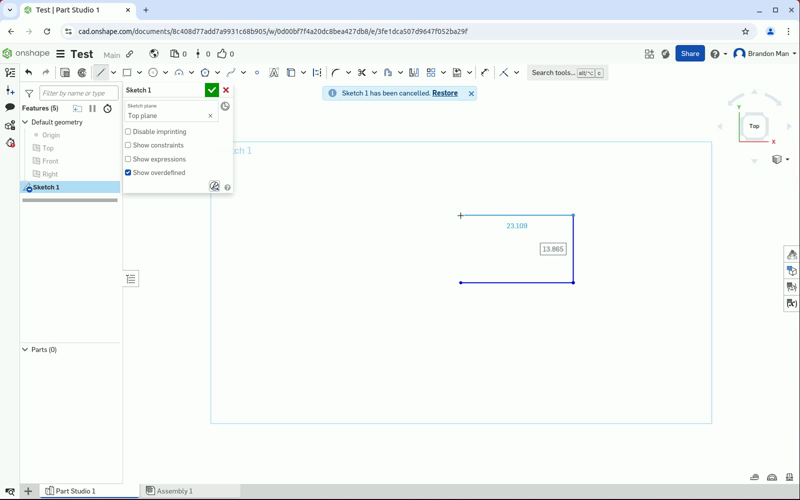
key_up(shift)
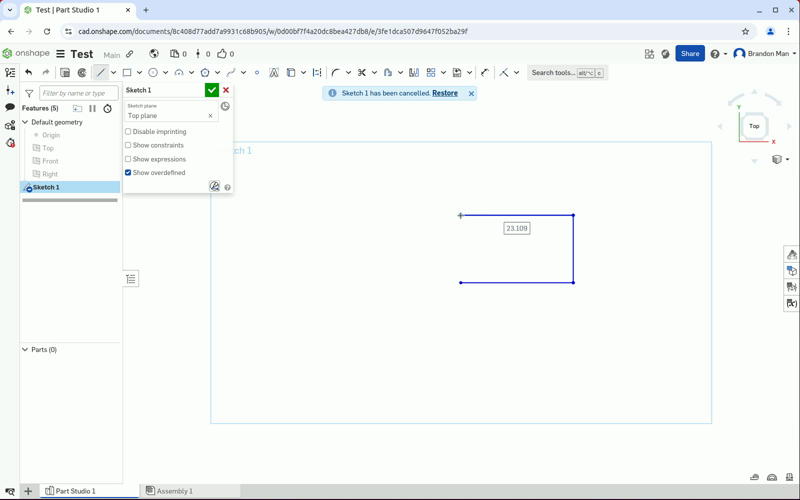
key_down(shift)
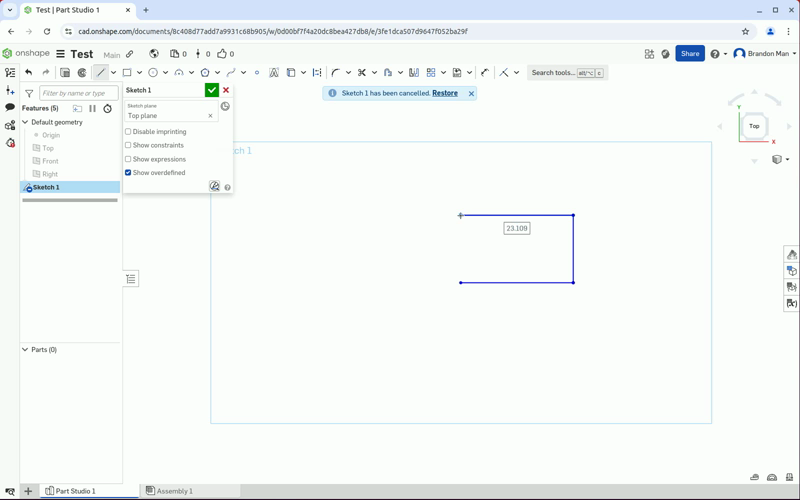
mouse_move(460, 282)
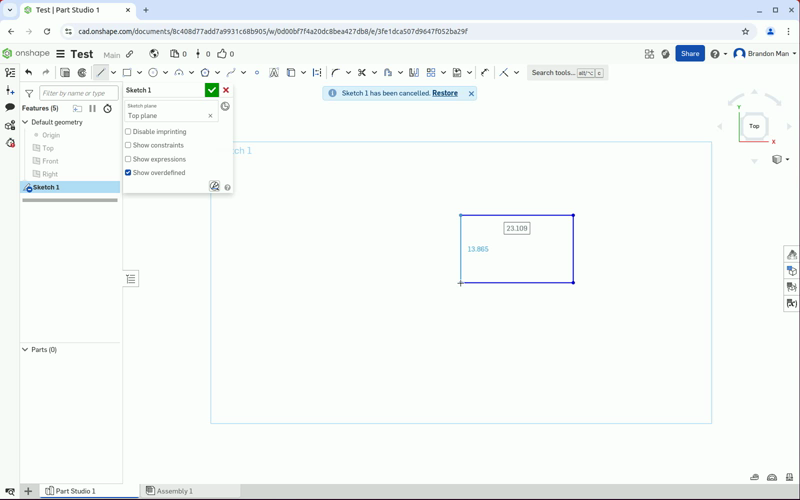
key_up(shift)
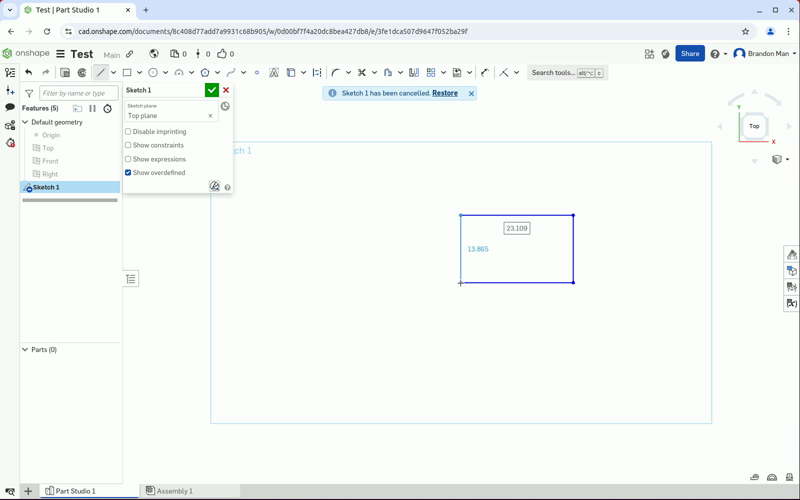
click(460, 282)
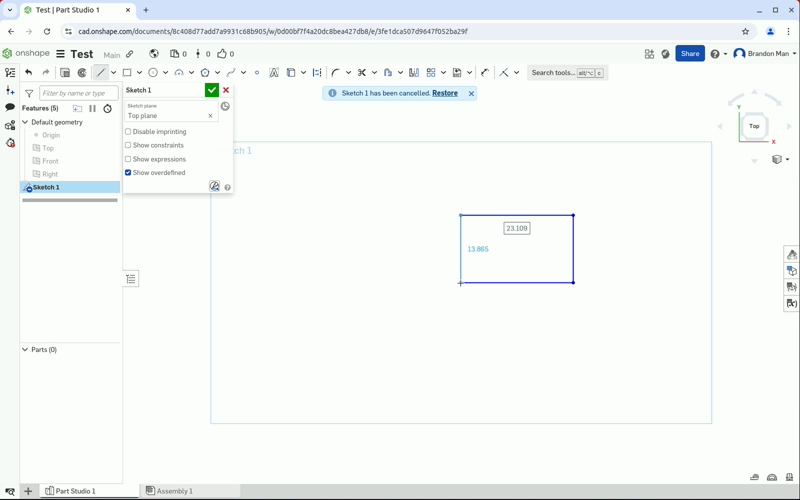
key(esc)
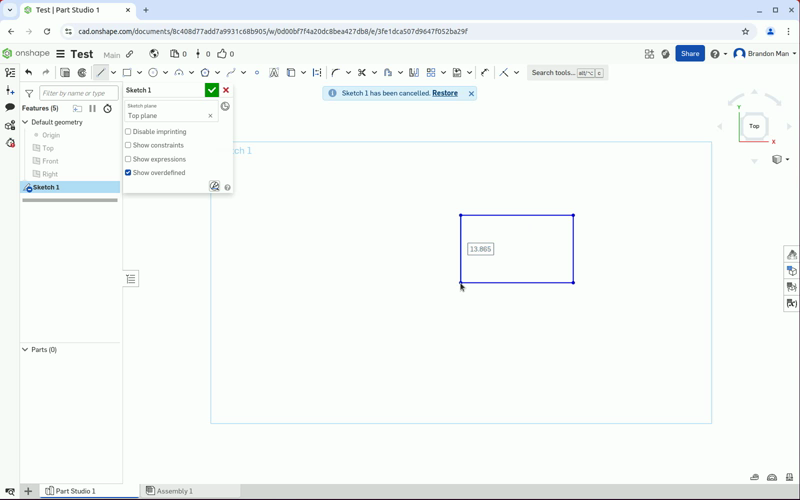
mouse_move(547, 277)
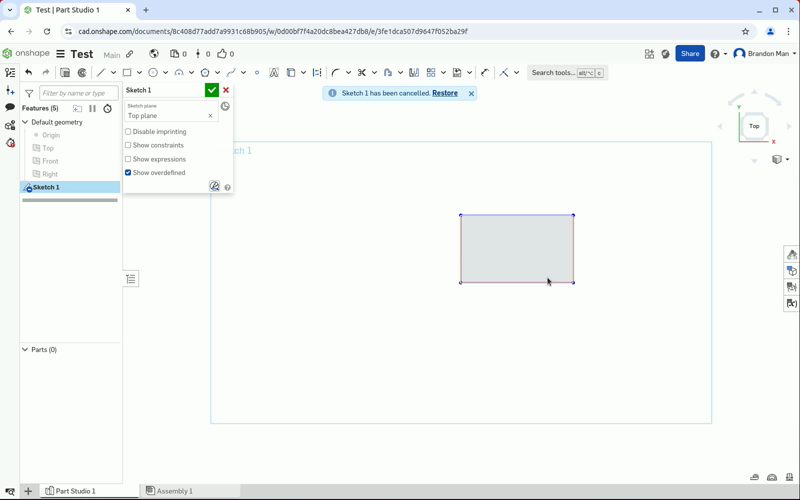
click(547, 277)
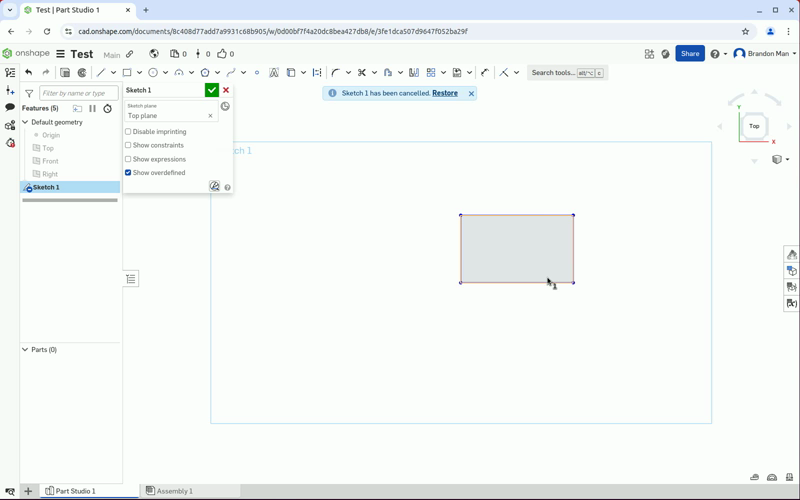
mouse_move(73, 352)
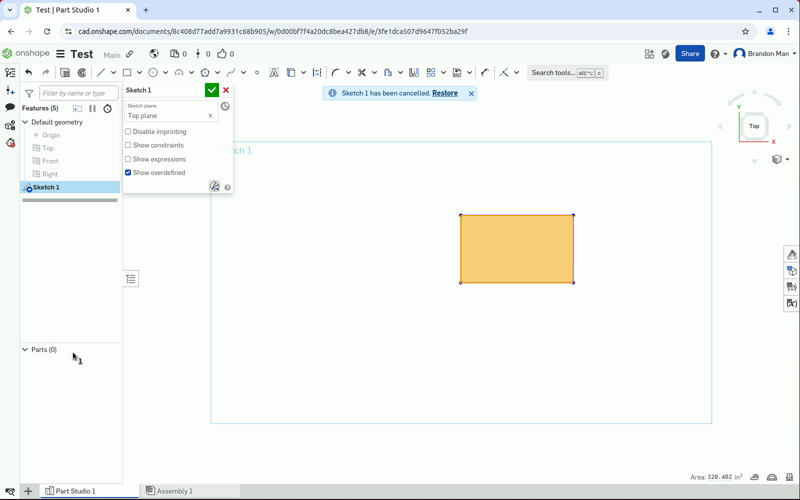
key(shift+y)
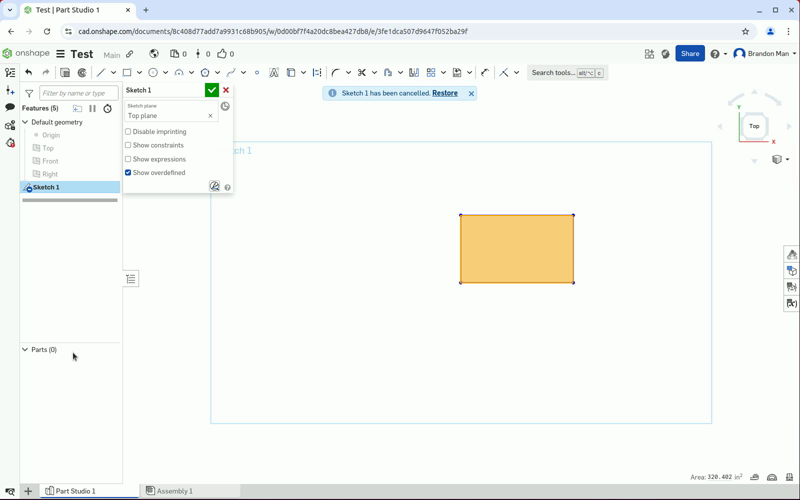
key(shift+e)
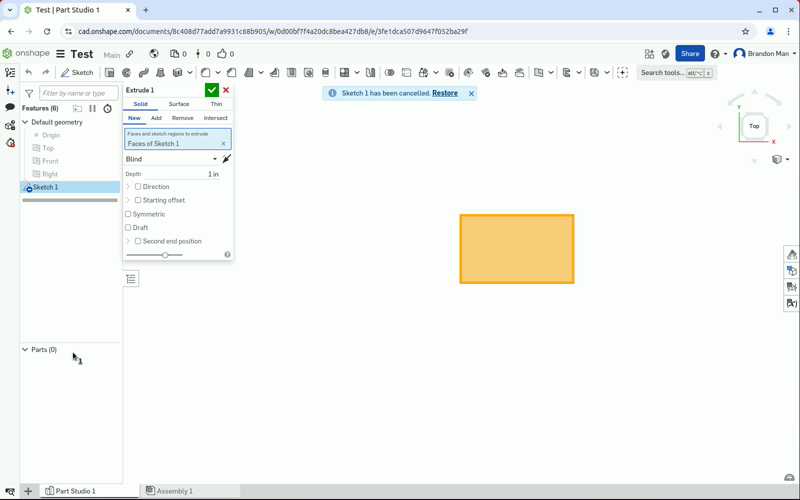
mouse_move(143, 106)
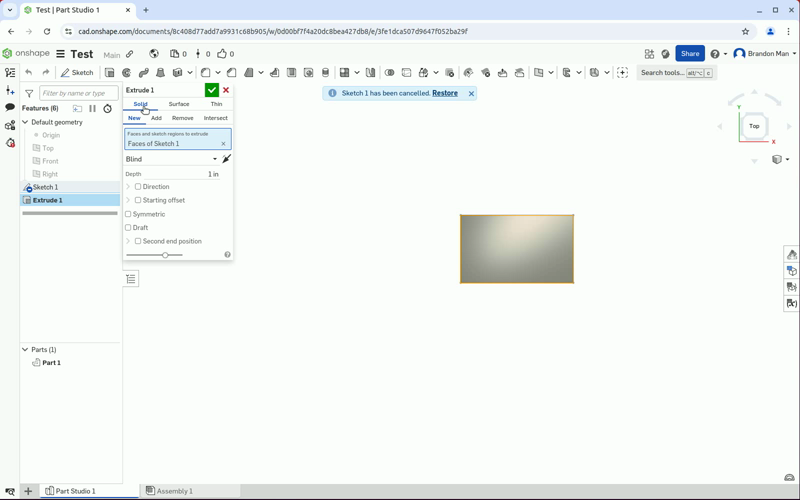
click(143, 106)
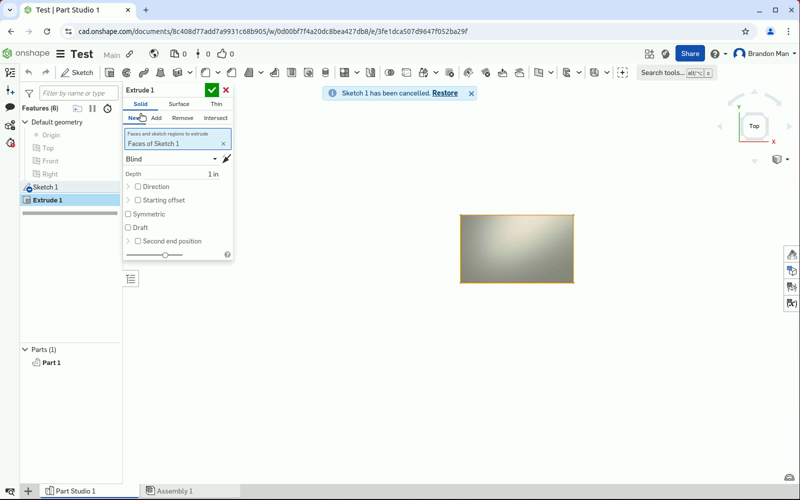
mouse_move(137, 120)
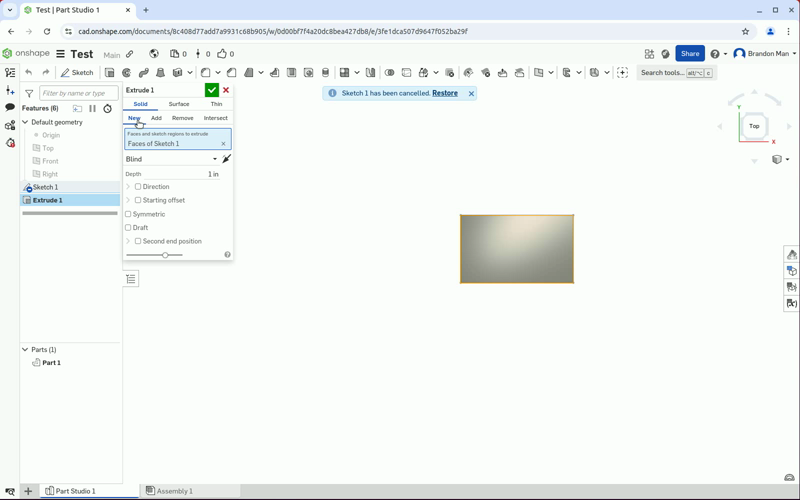
click(137, 120)
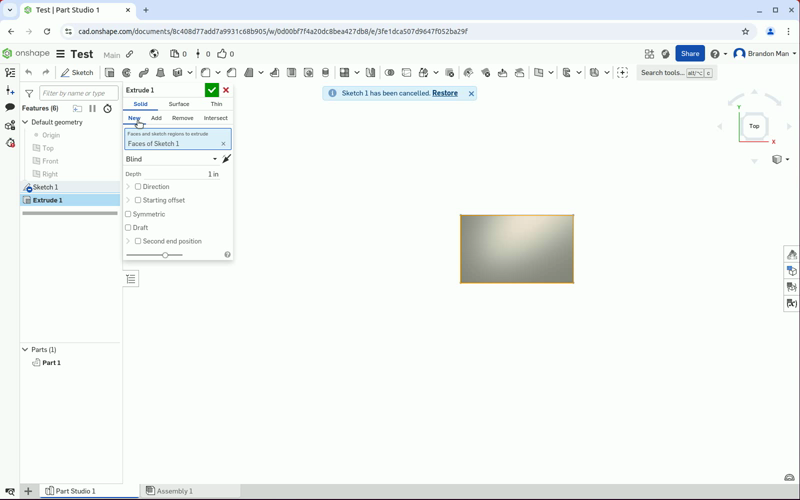
key(tab, 4)
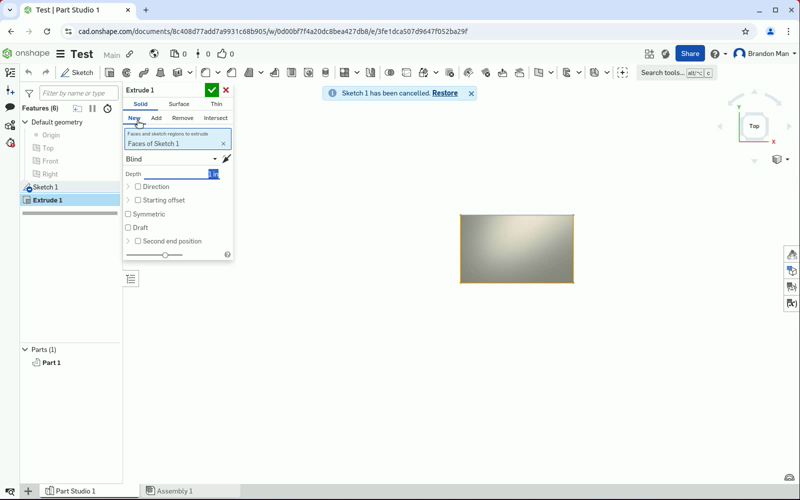
text(3.611)
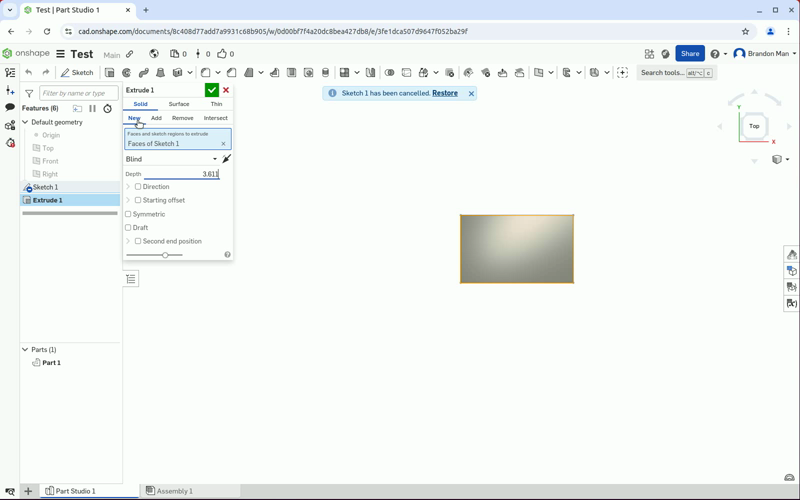
key(enter)
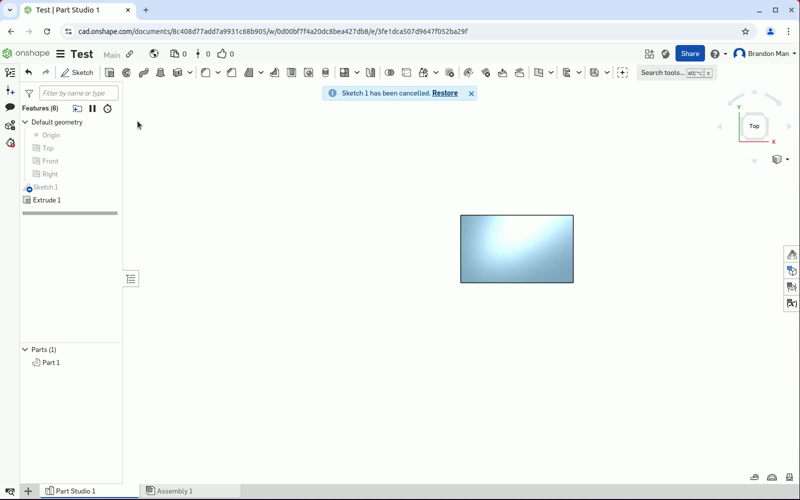
key(shift+h)
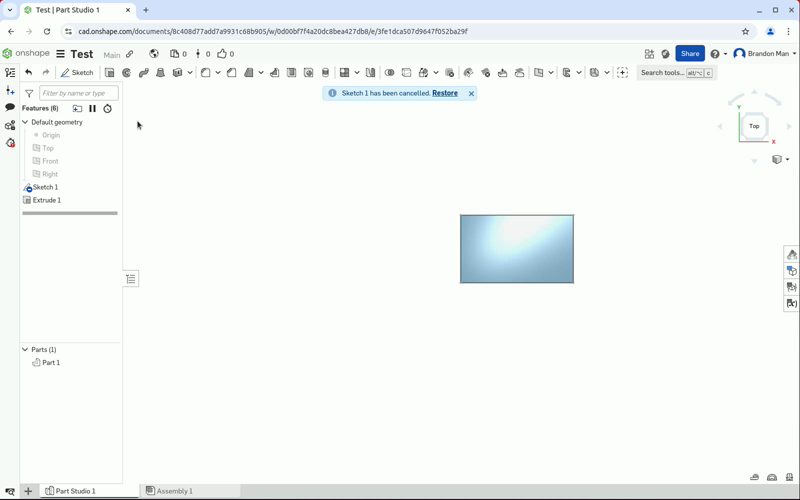
key(shift+h)
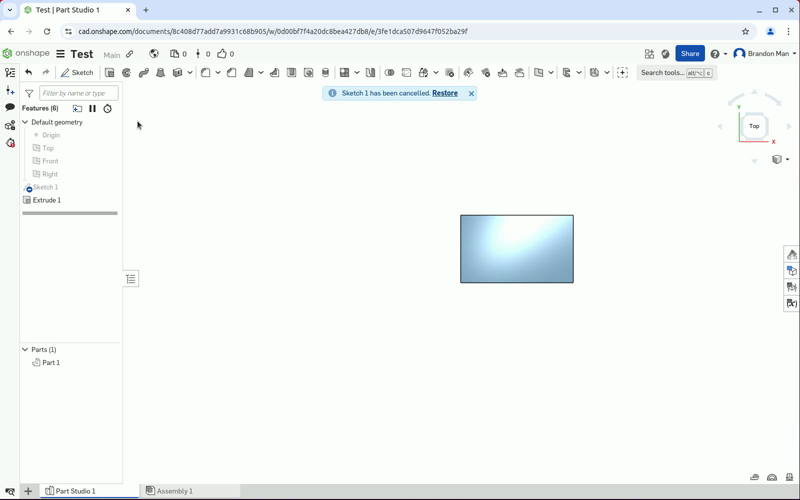
mouse_move(73, 189)
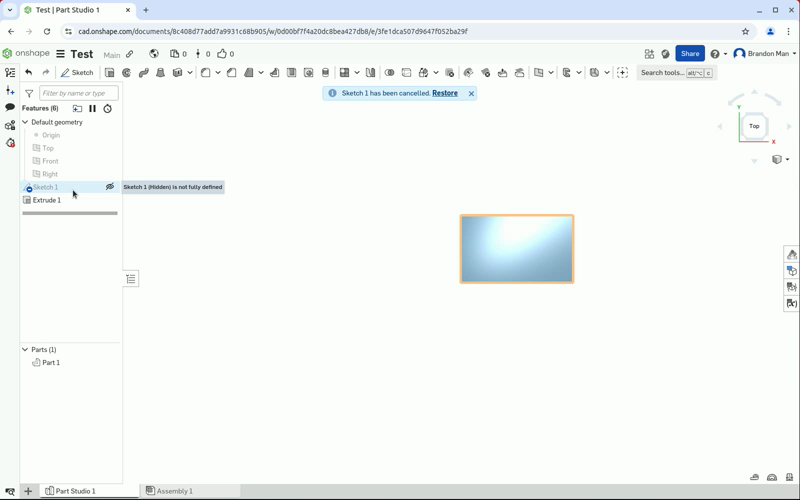
click(73, 189)
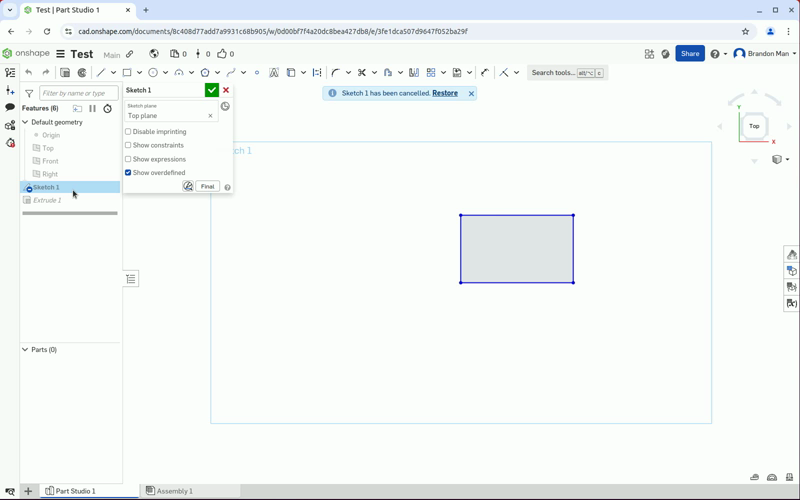
mouse_move(229, 92)
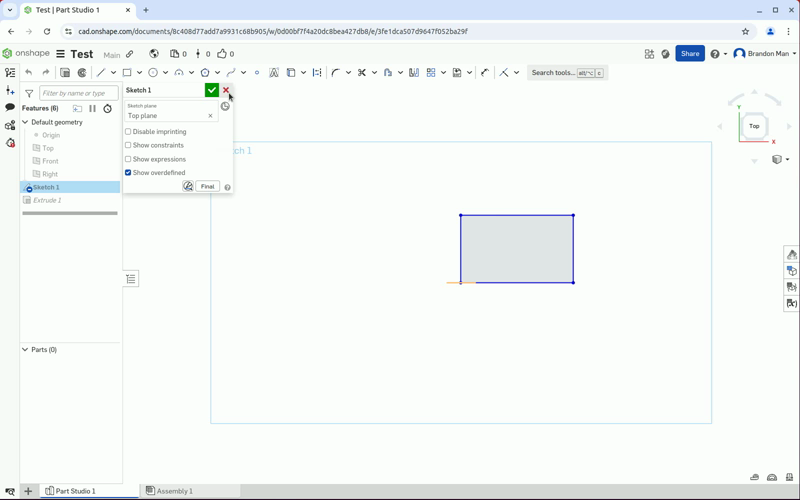
click(229, 92)
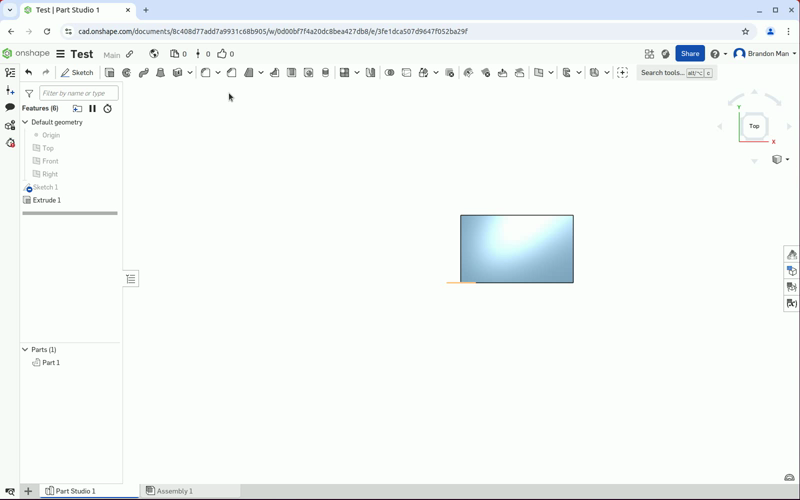
mouse_move(541, 75)
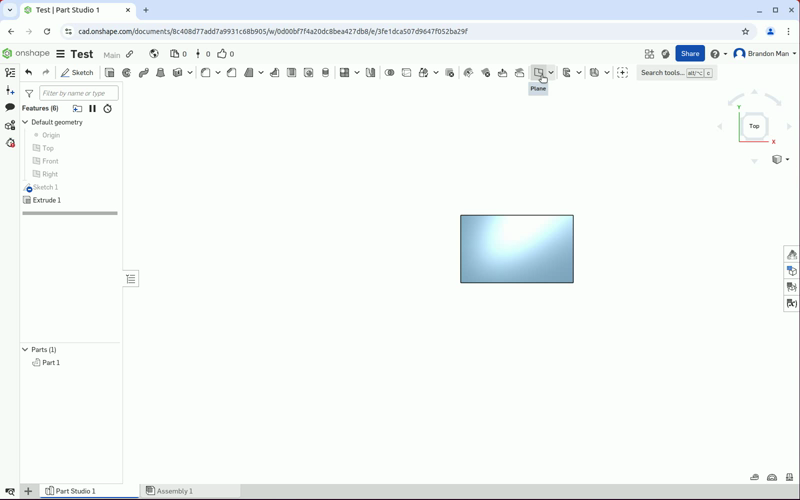
click(541, 75)
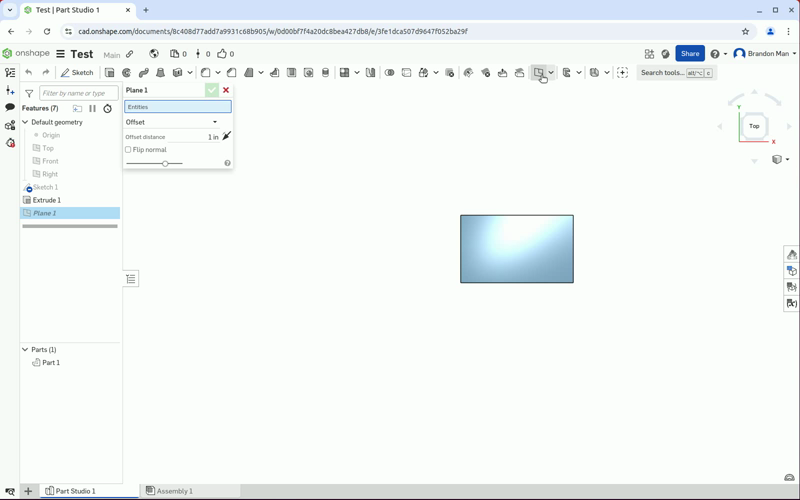
mouse_move(73, 150)
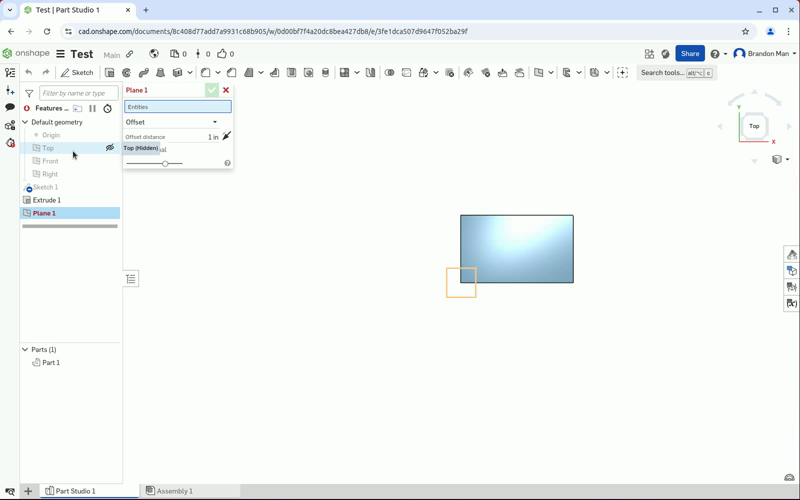
click(73, 150)
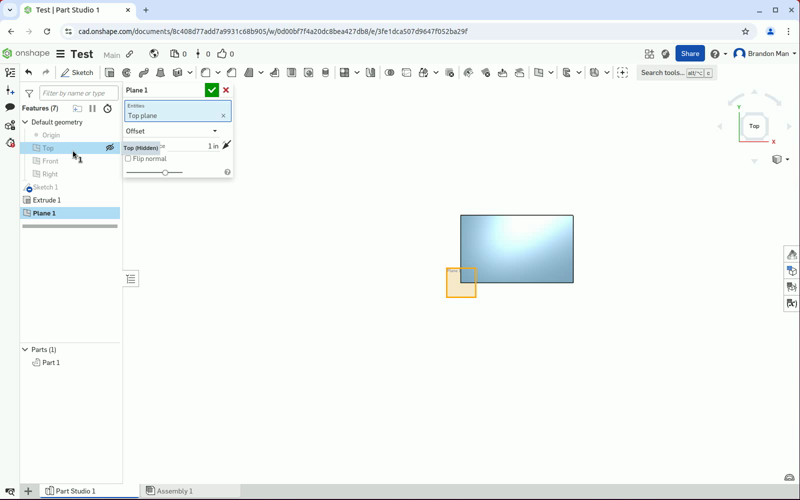
key(tab, 2)
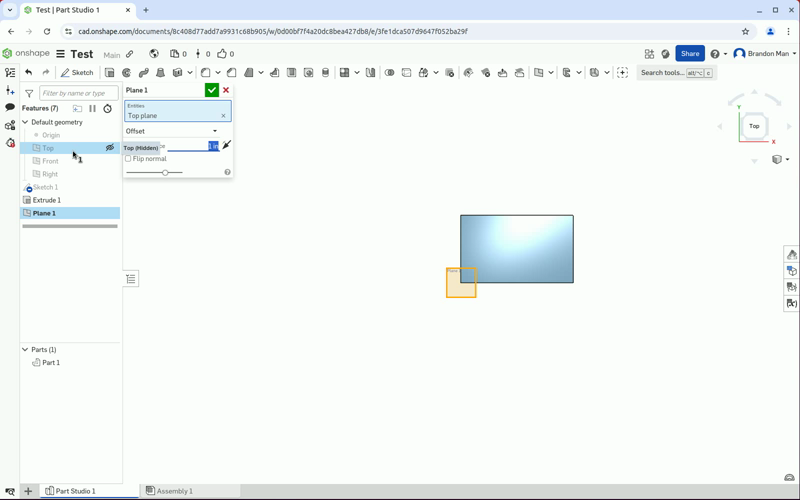
text(3.605)
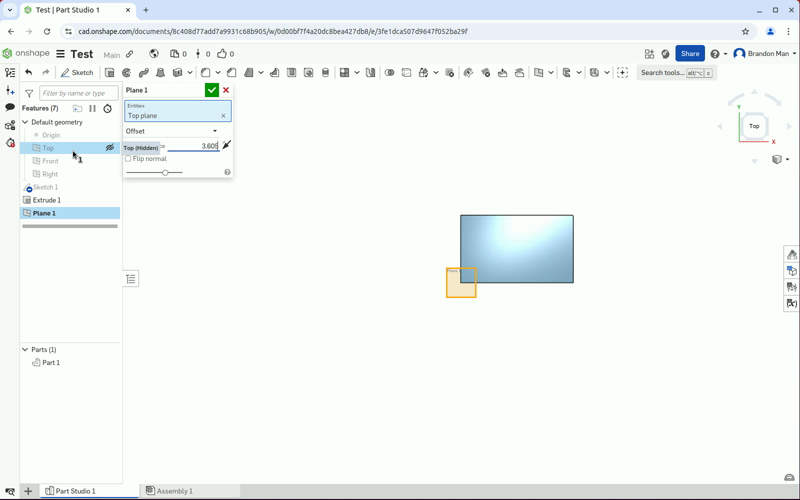
key(enter, 2)
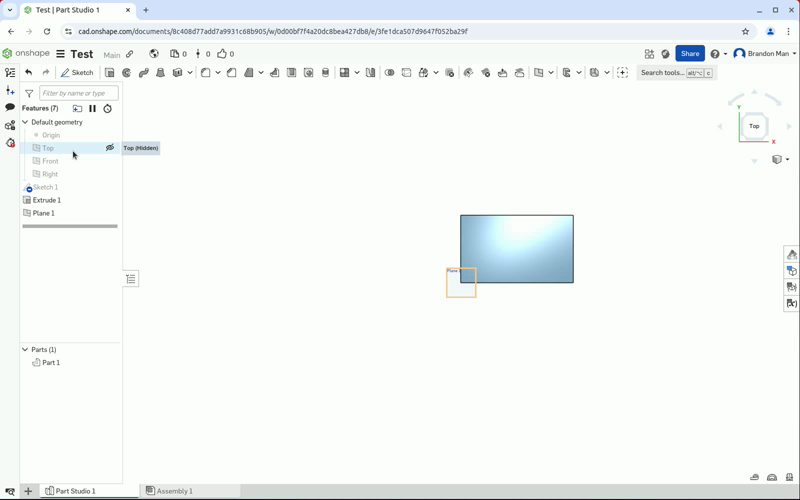
key(shift+s)
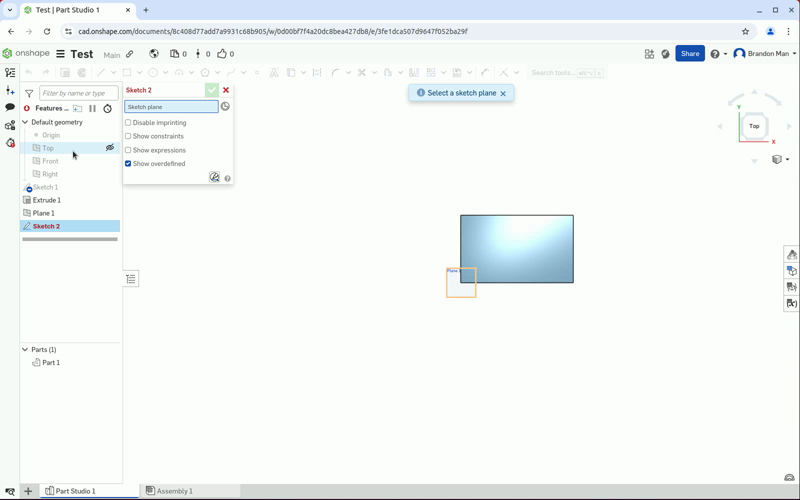
mouse_move(73, 215)
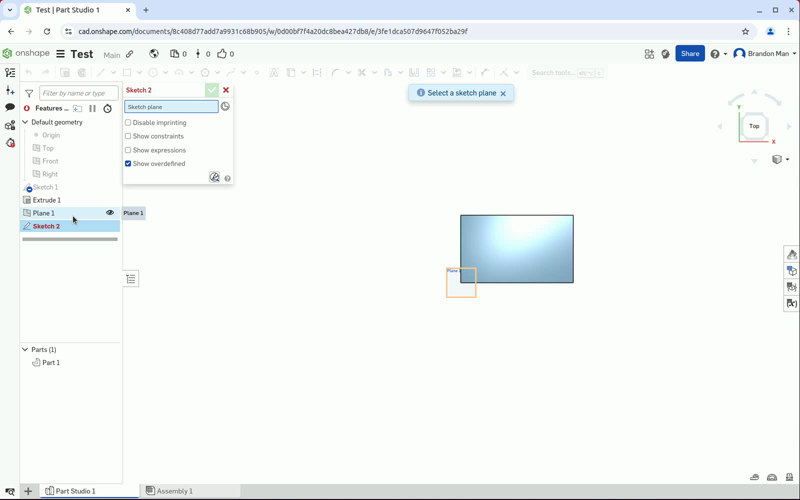
click(73, 215)
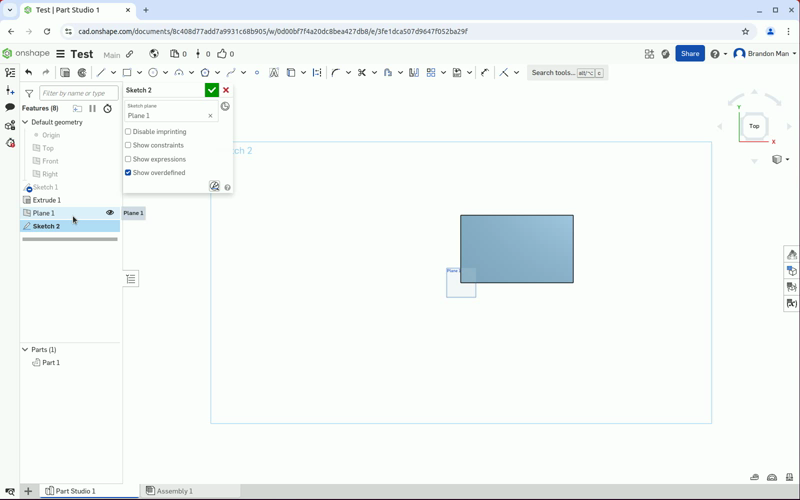
mouse_move(73, 352)
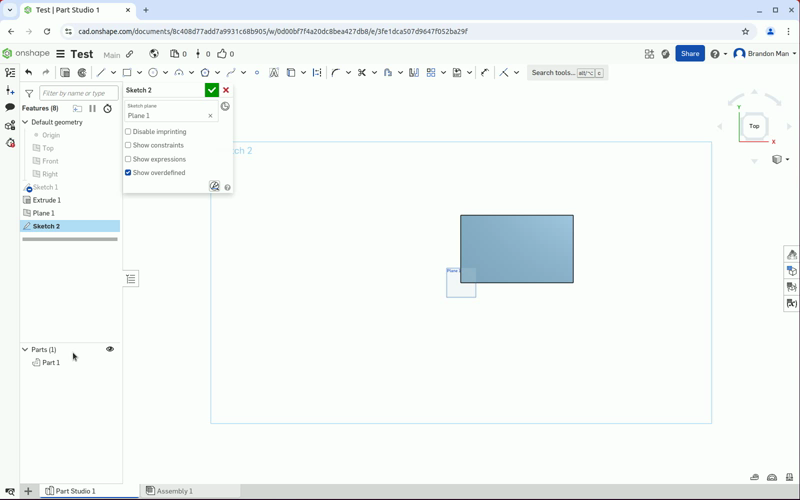
key(y)
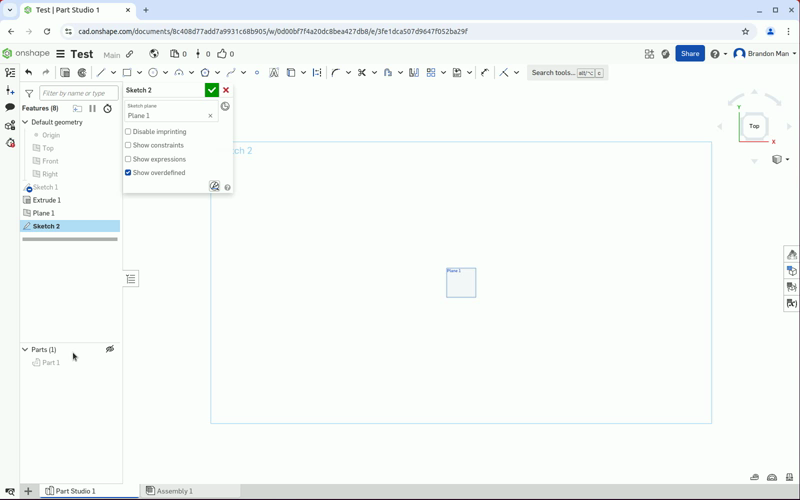
key(c)
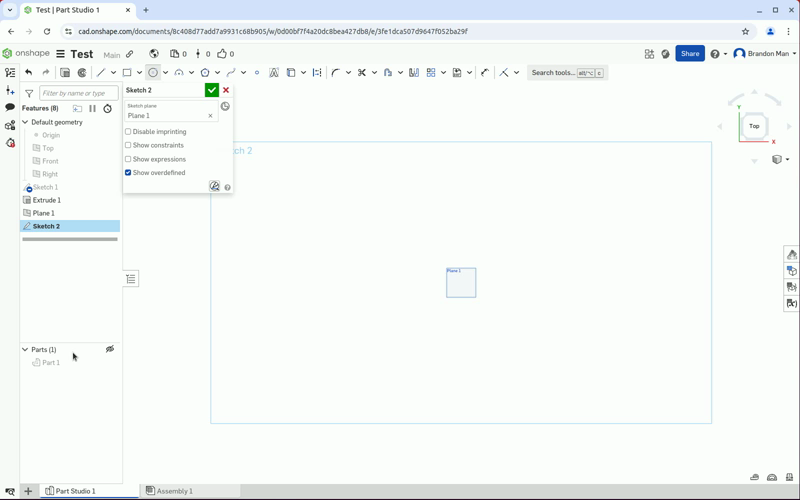
key_down(shift)
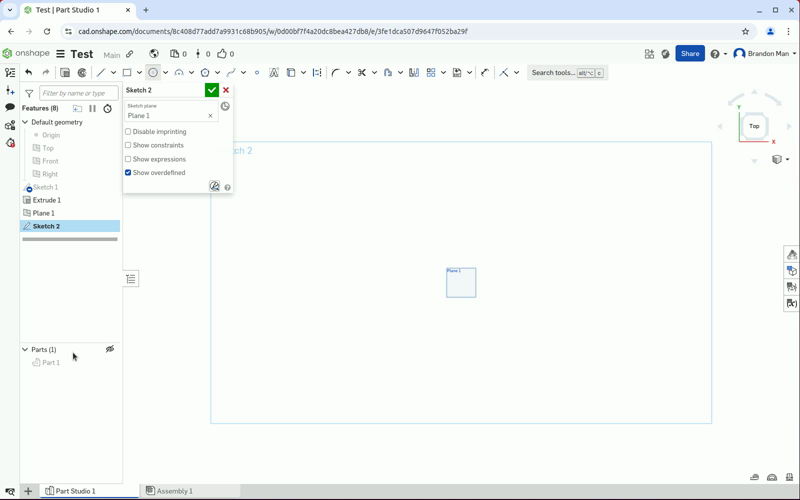
mouse_move(553, 240)
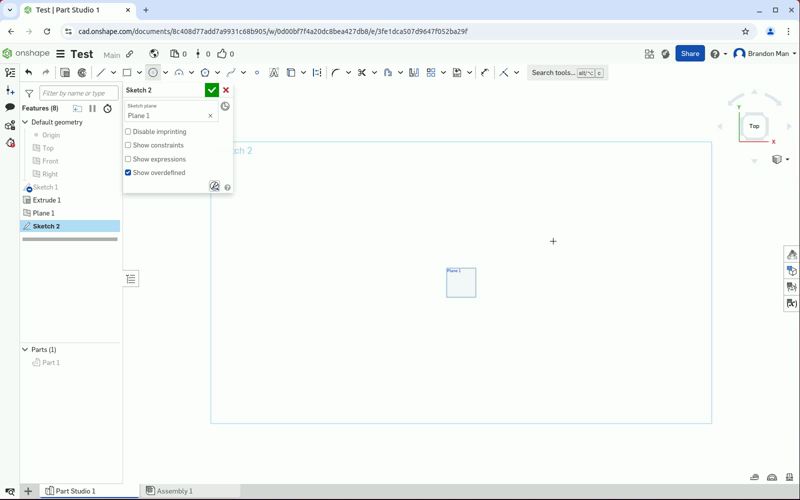
click(553, 240)
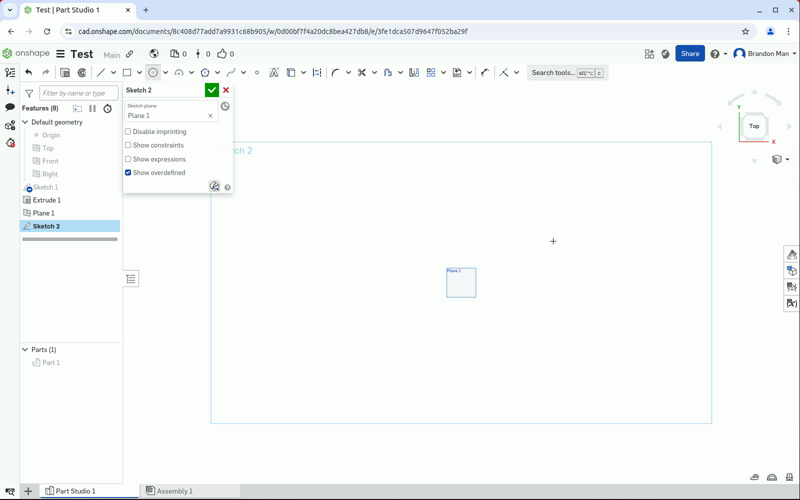
key_up(shift)
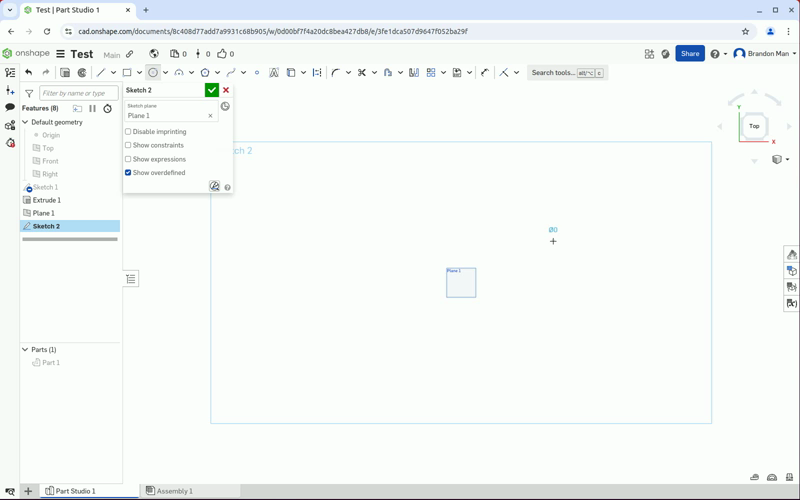
mouse_move(560, 240)
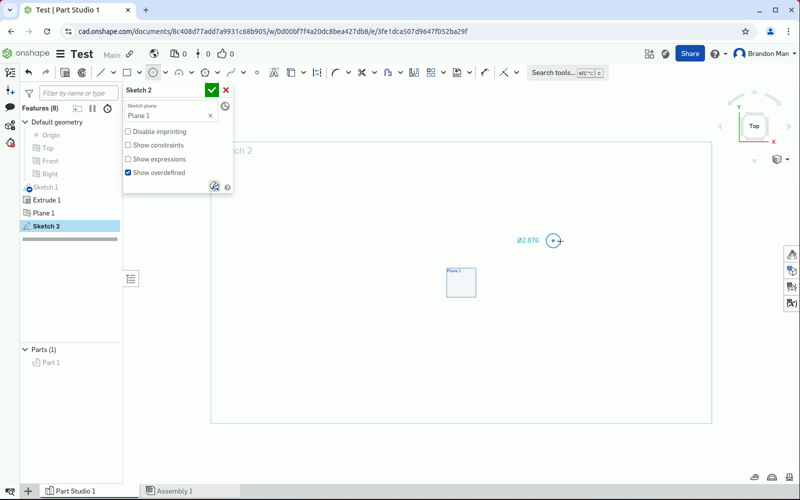
click(560, 240)
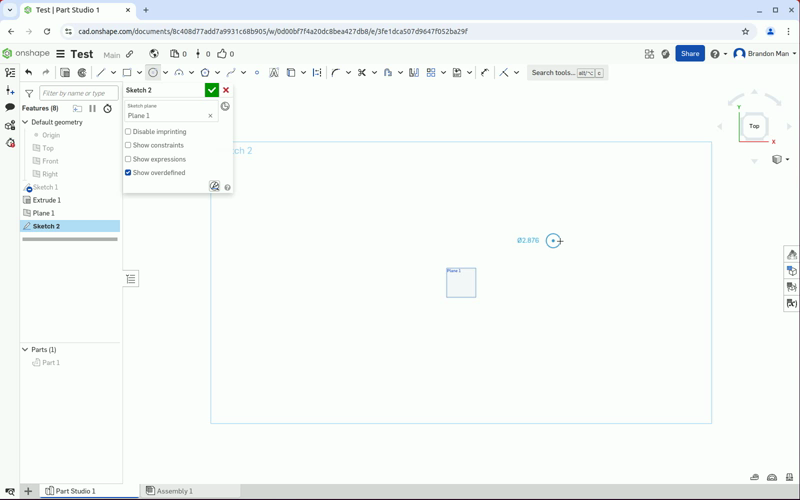
key(esc)
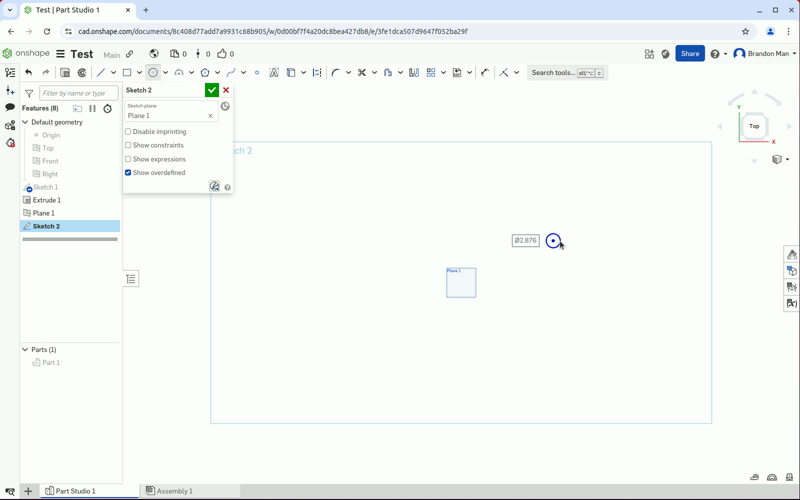
mouse_move(553, 238)
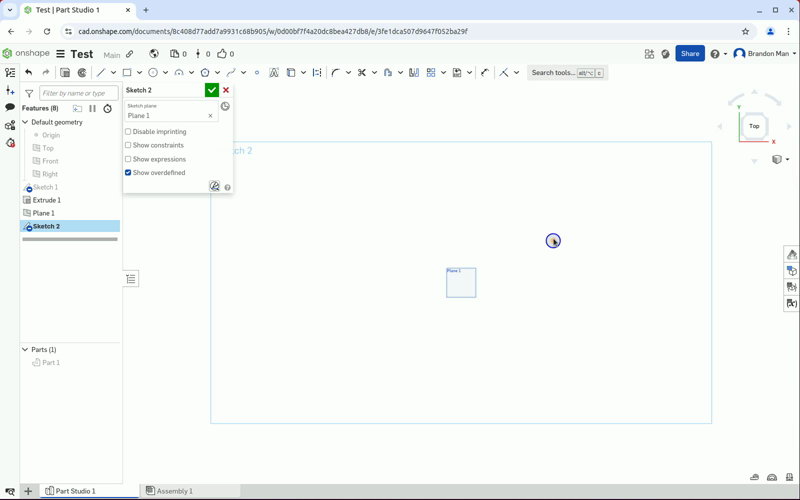
scroll(6)
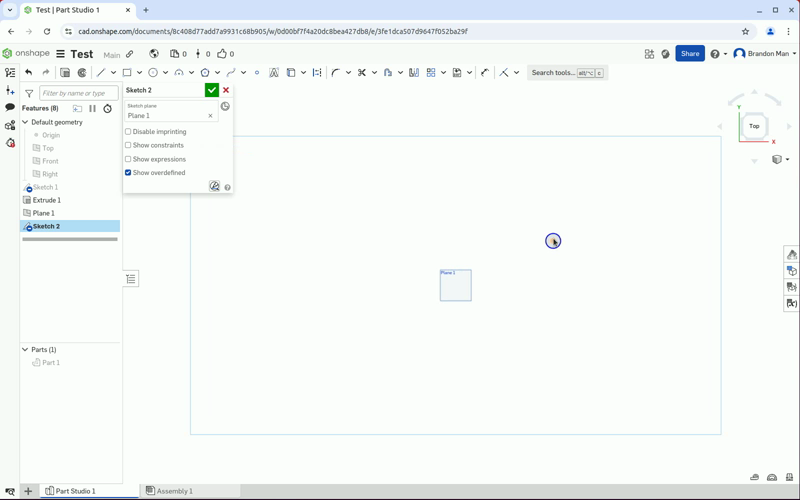
scroll(6)
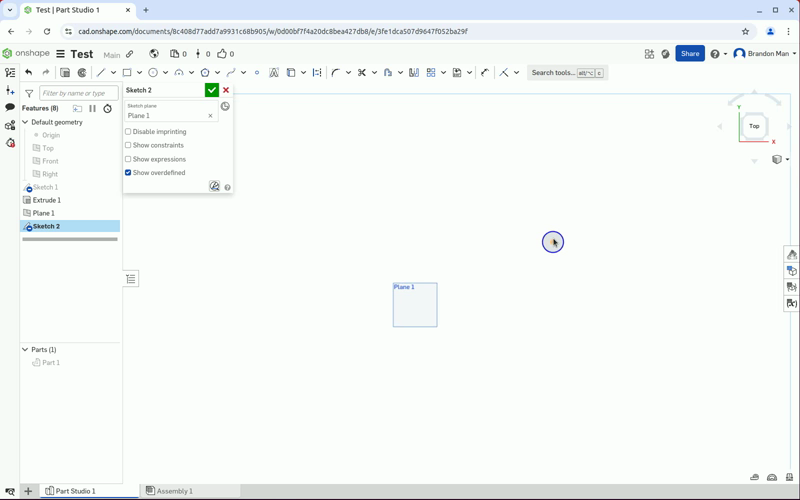
scroll(6)
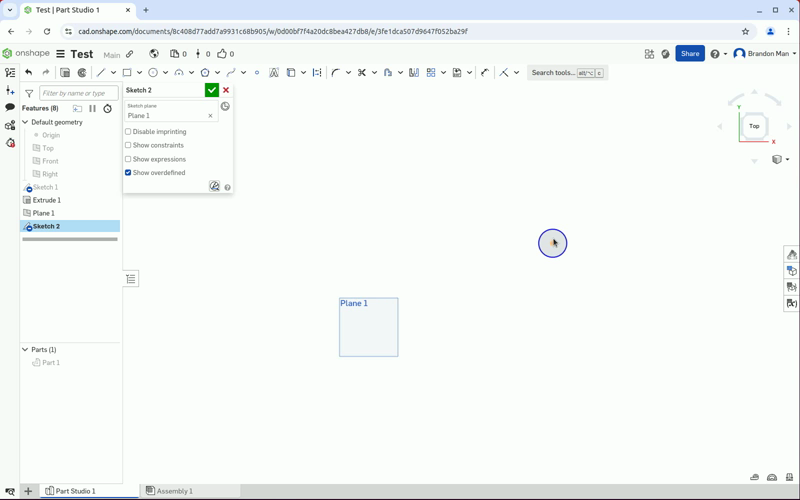
scroll(6)
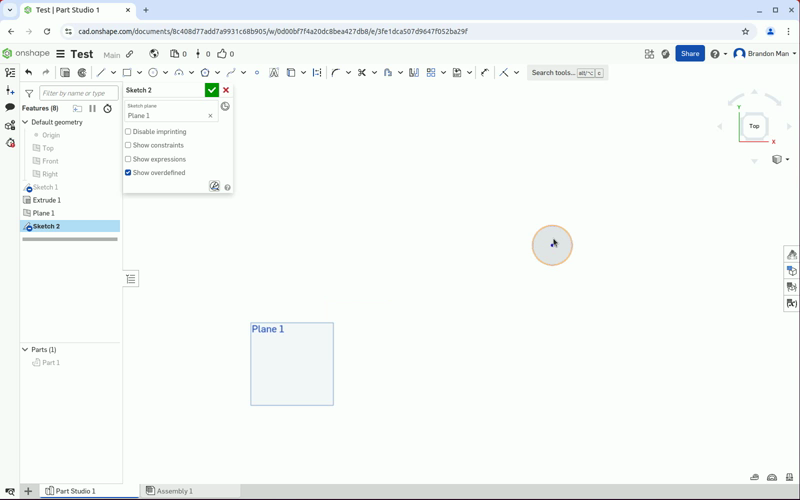
scroll(6)
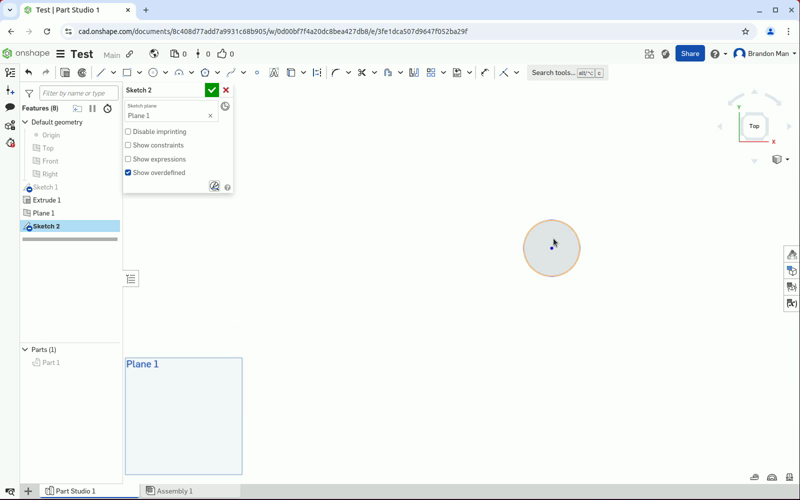
scroll(6)
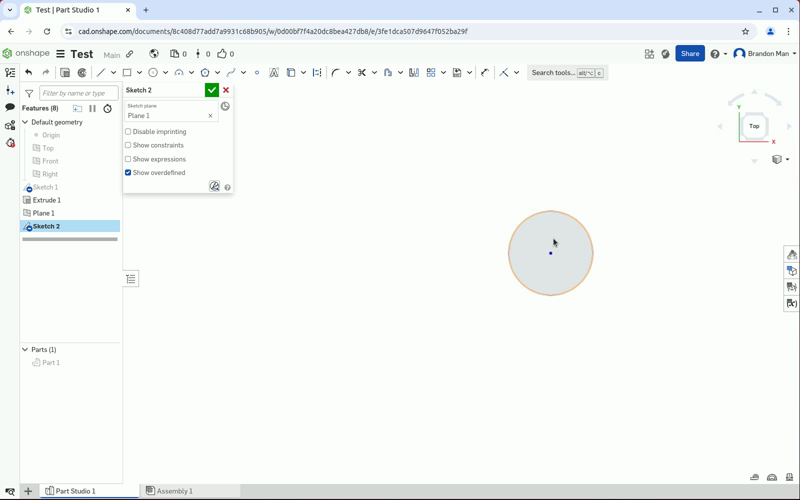
scroll(6)
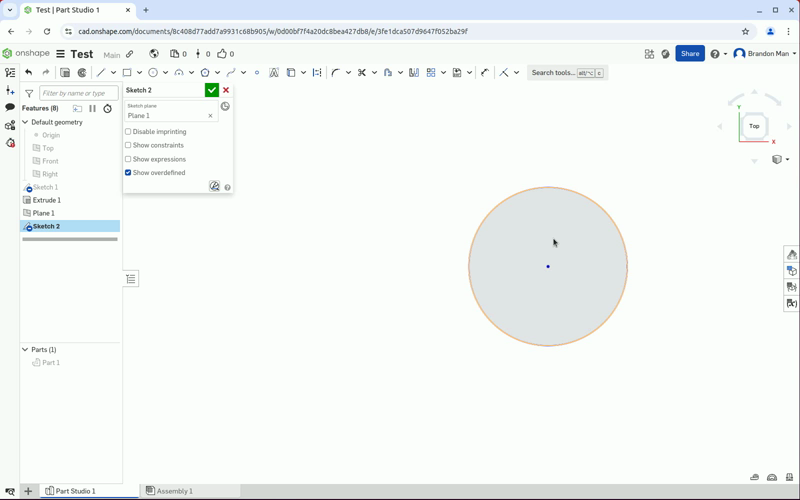
click(553, 238)
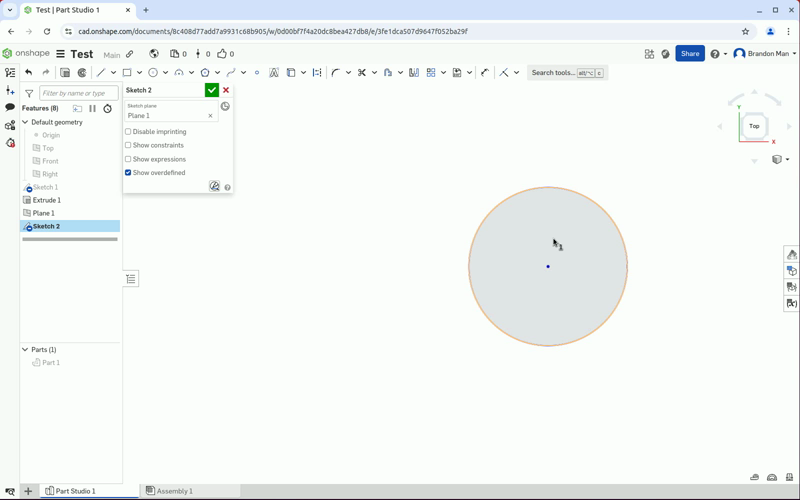
scroll(-6)
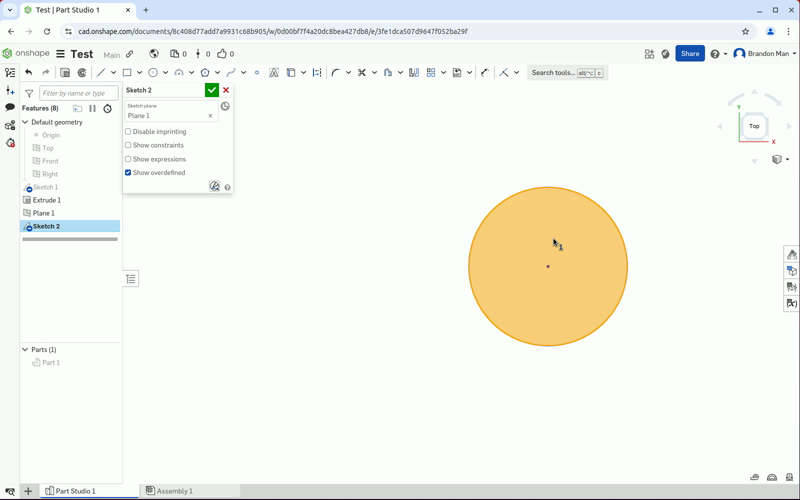
scroll(-6)
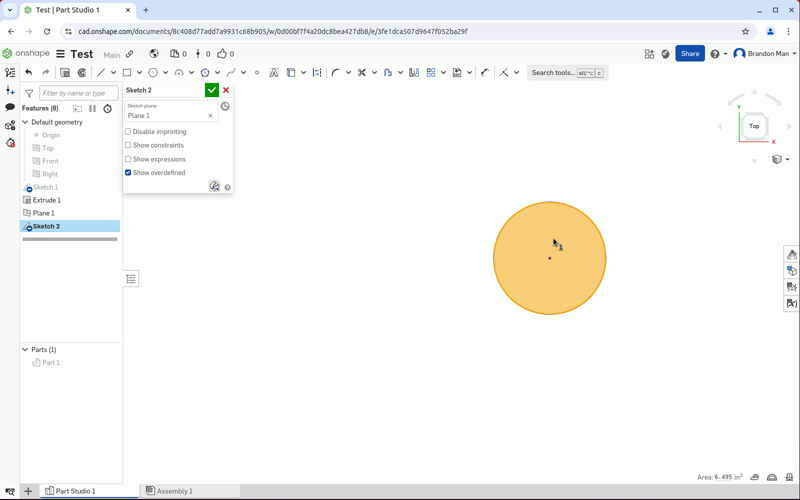
scroll(-6)
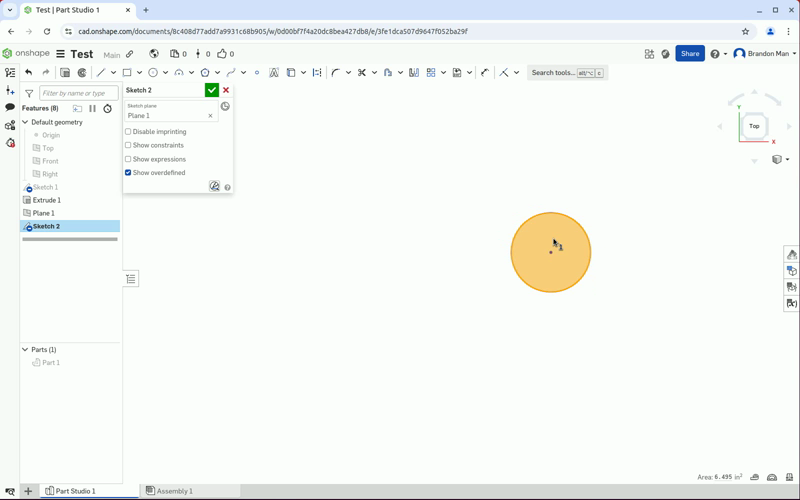
scroll(-6)
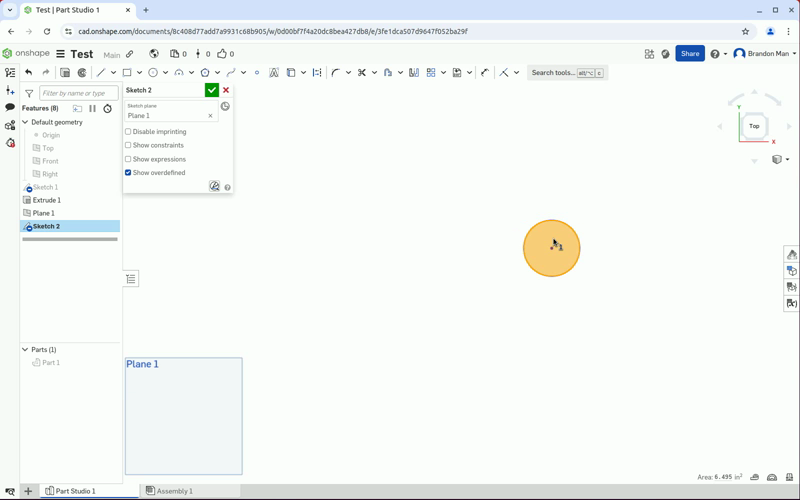
scroll(-6)
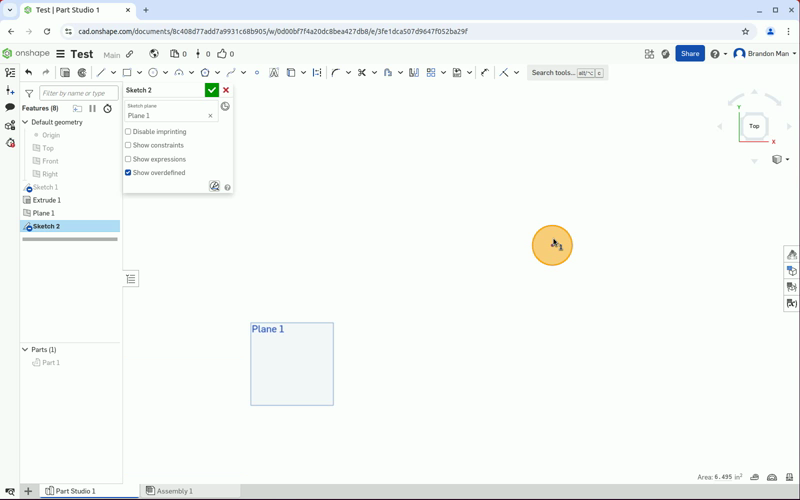
scroll(-6)
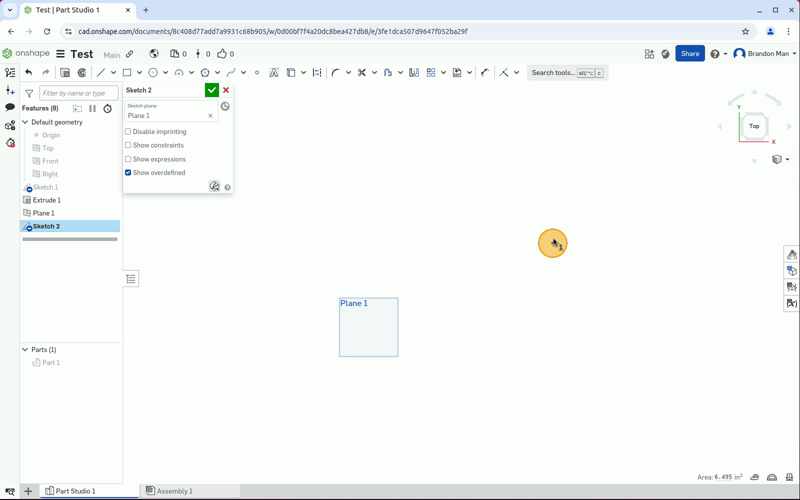
scroll(-6)
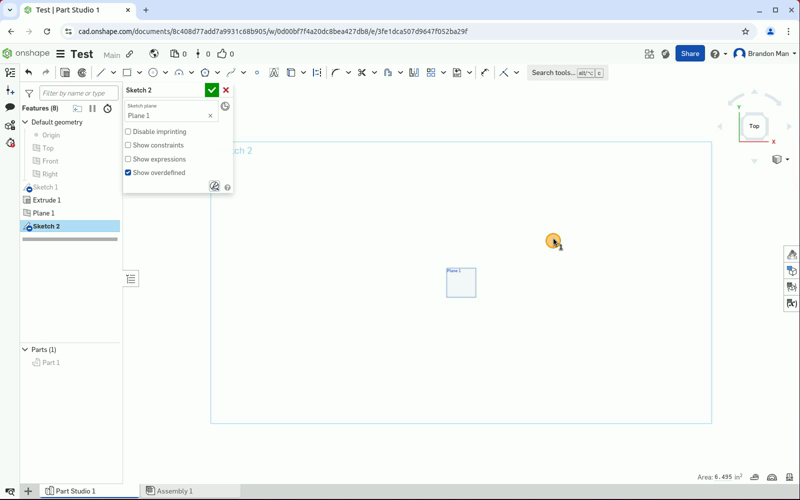
mouse_move(73, 352)
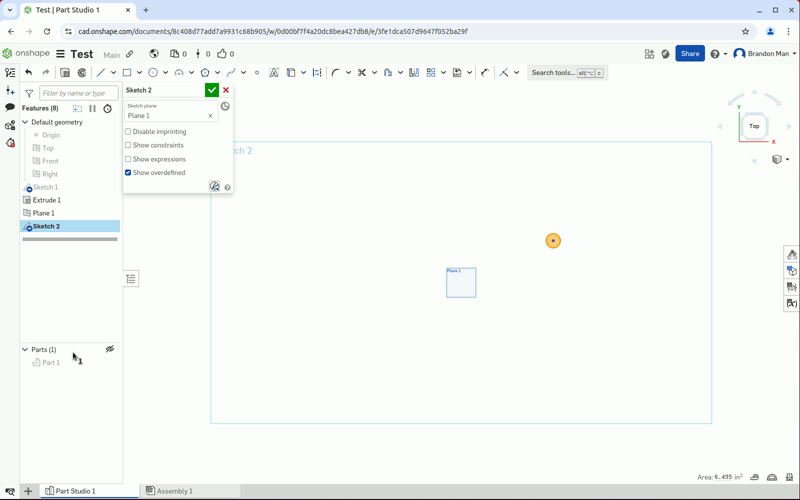
key(shift+y)
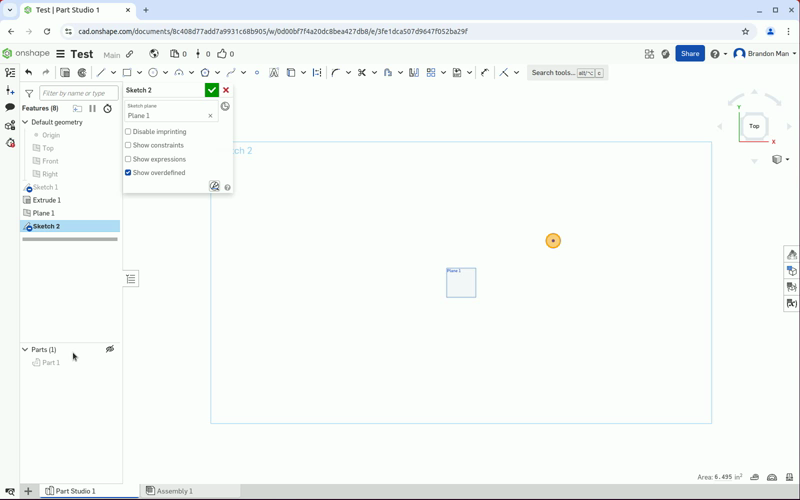
key(shift+e)
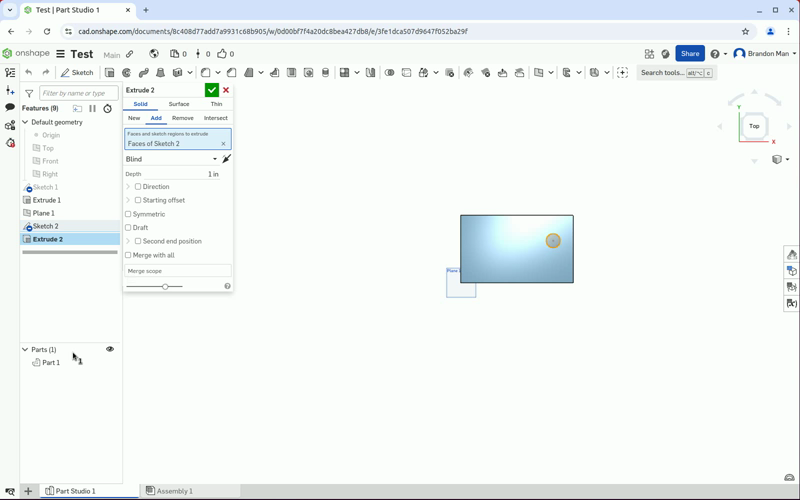
mouse_move(143, 106)
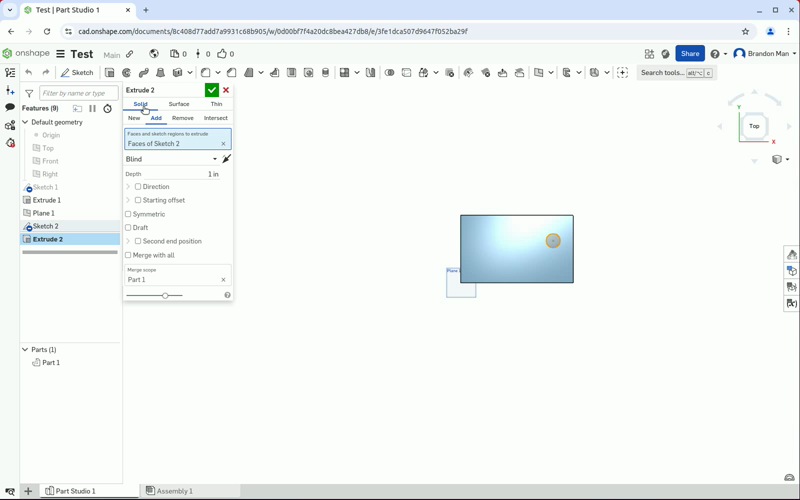
click(143, 106)
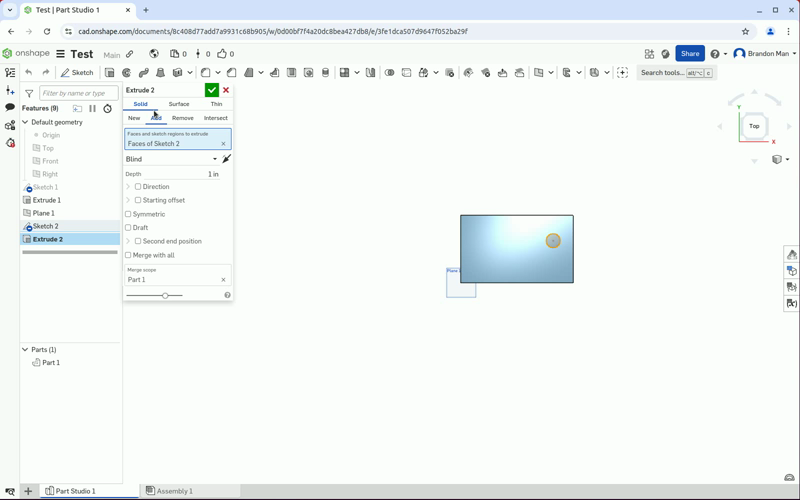
mouse_move(186, 120)
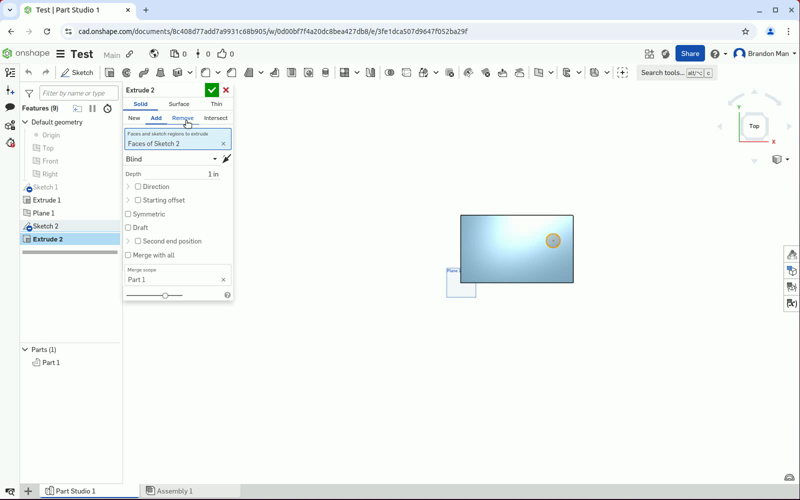
click(186, 120)
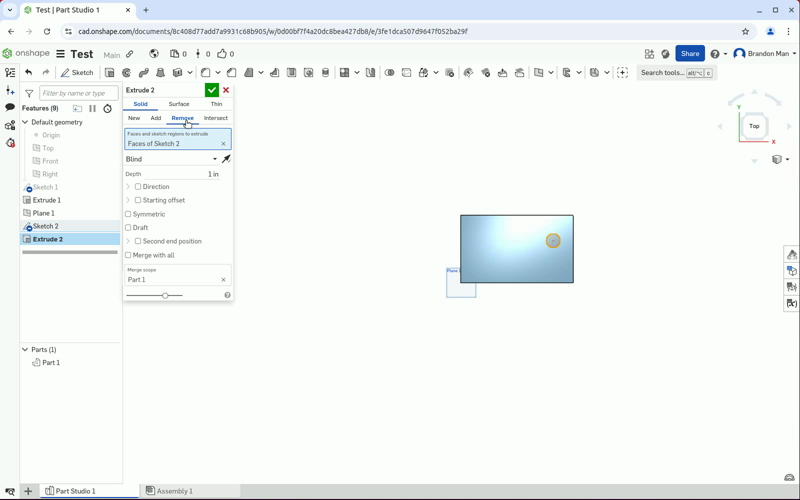
key(tab, 4)
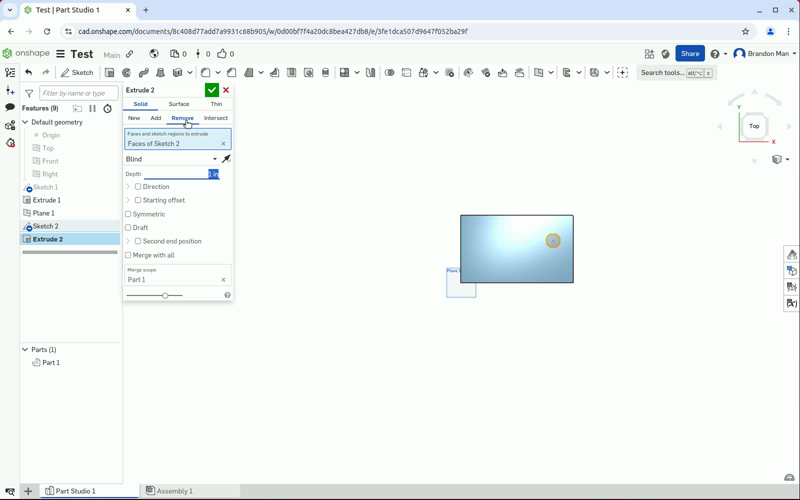
text(3.611)
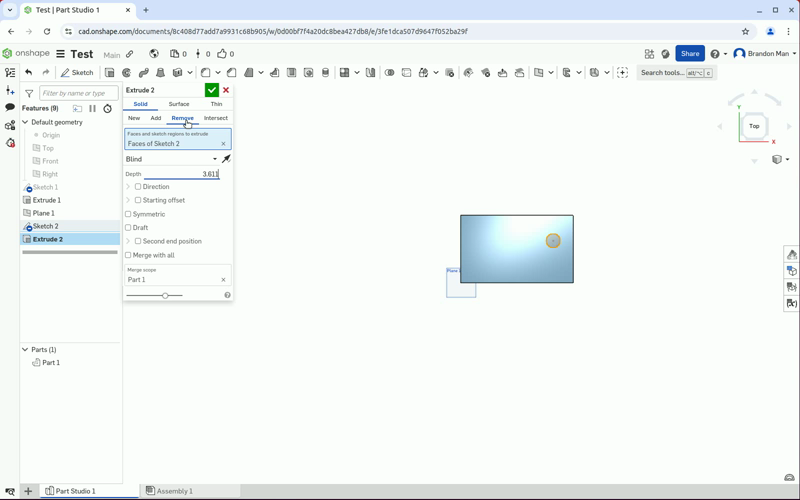
key(tab, 6)
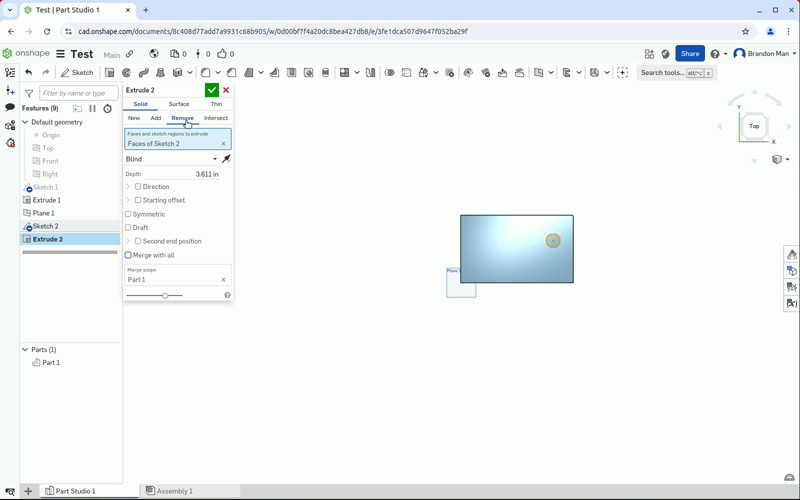
key(space)
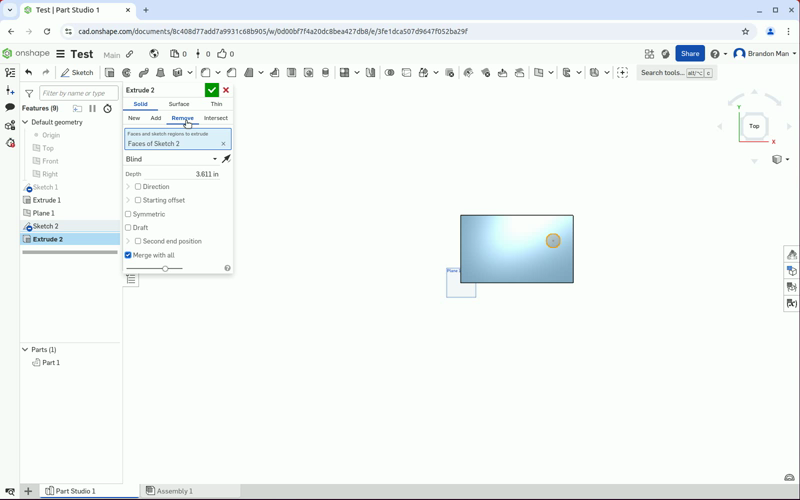
key(enter)
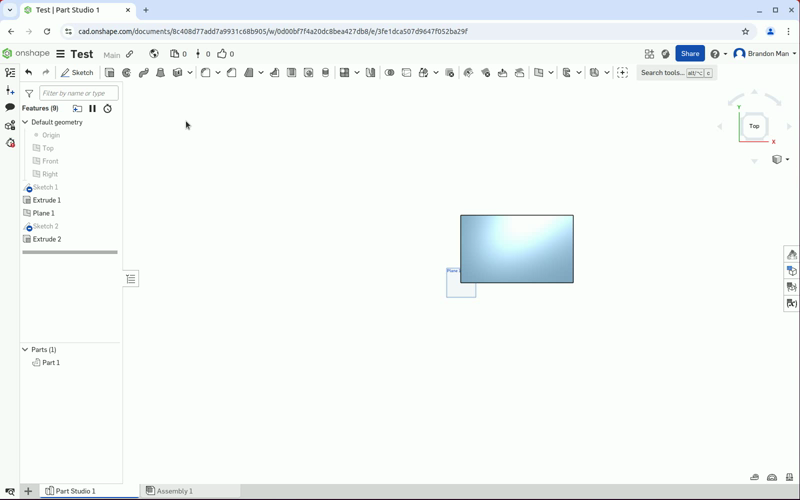
key(shift+h)
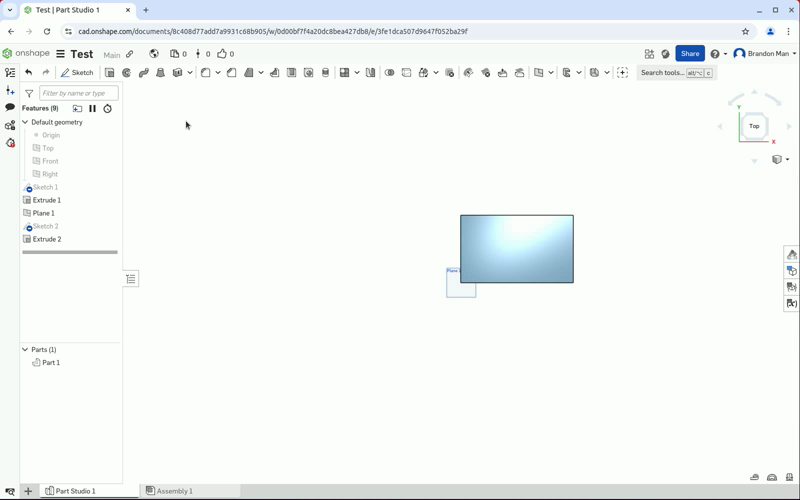
key(shift+h)
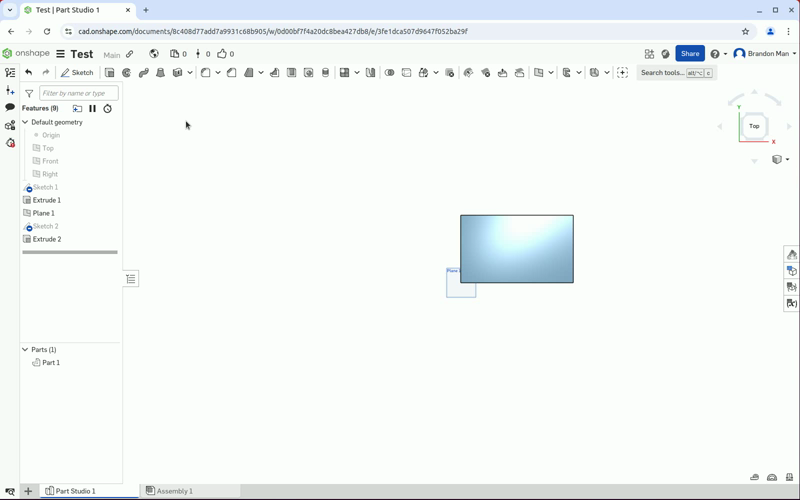
mouse_move(73, 189)
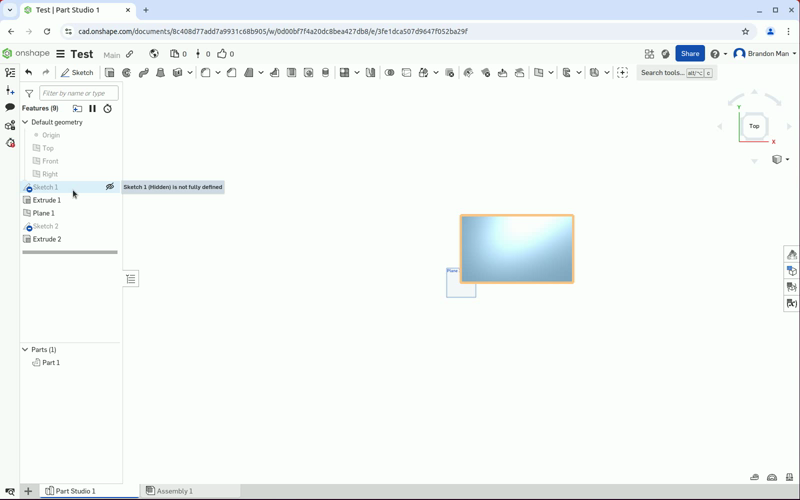
click(73, 189)
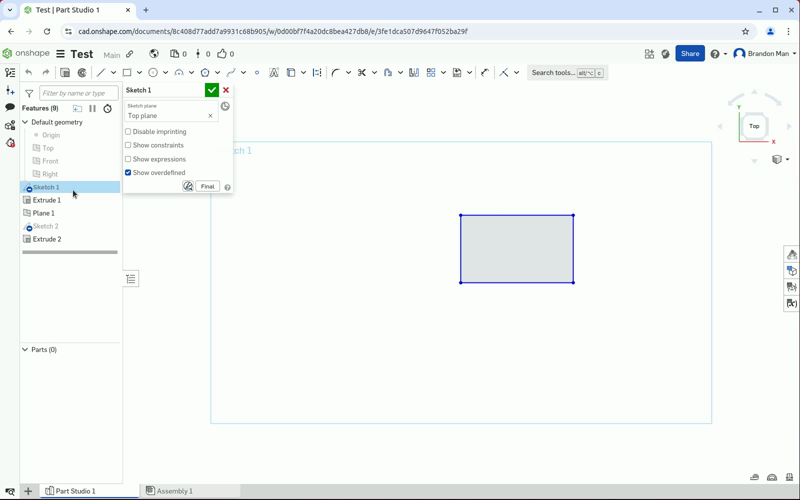
mouse_move(229, 92)
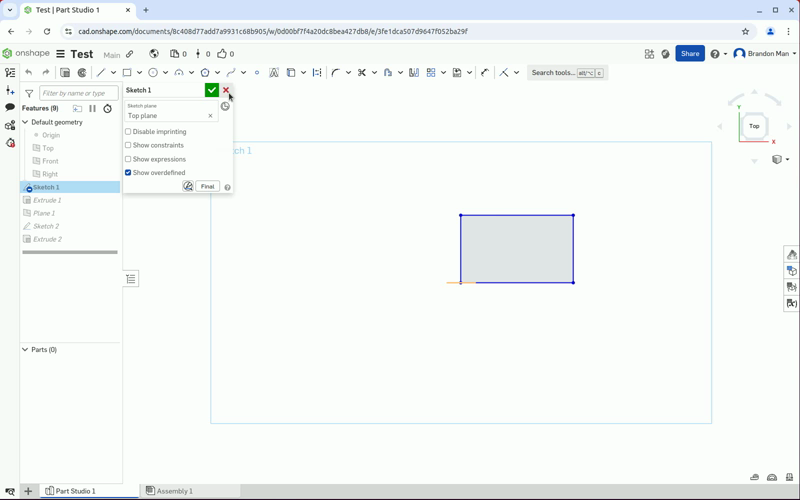
click(229, 92)
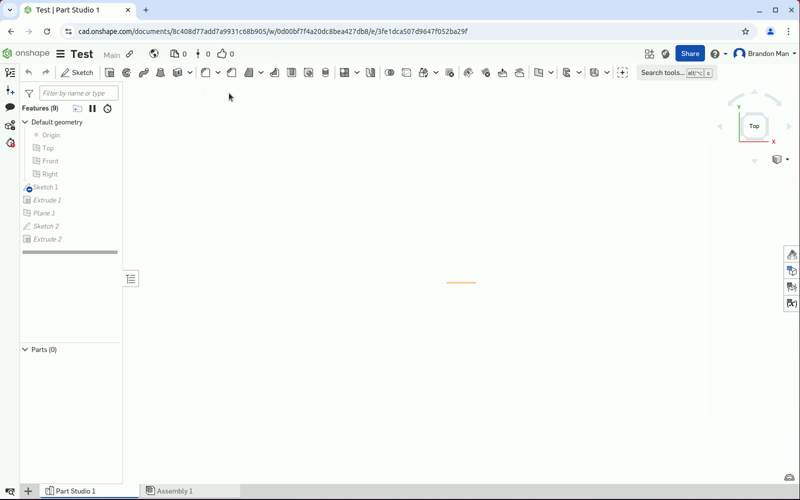
key(shift+s)
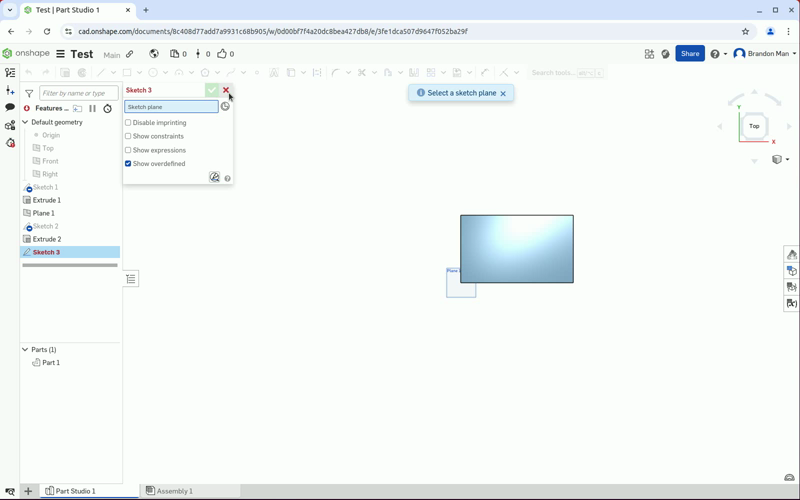
mouse_move(73, 215)
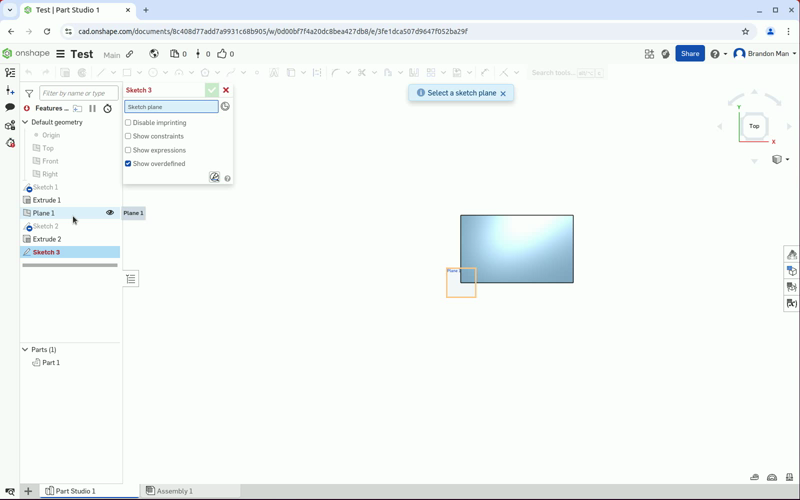
click(73, 215)
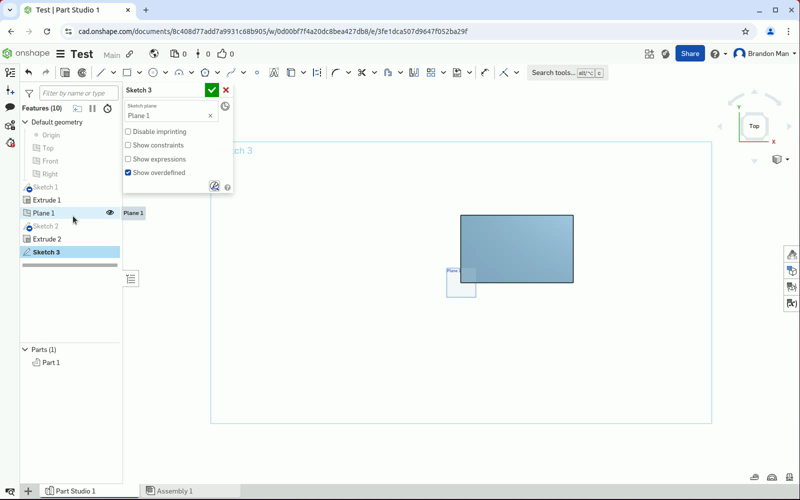
mouse_move(73, 352)
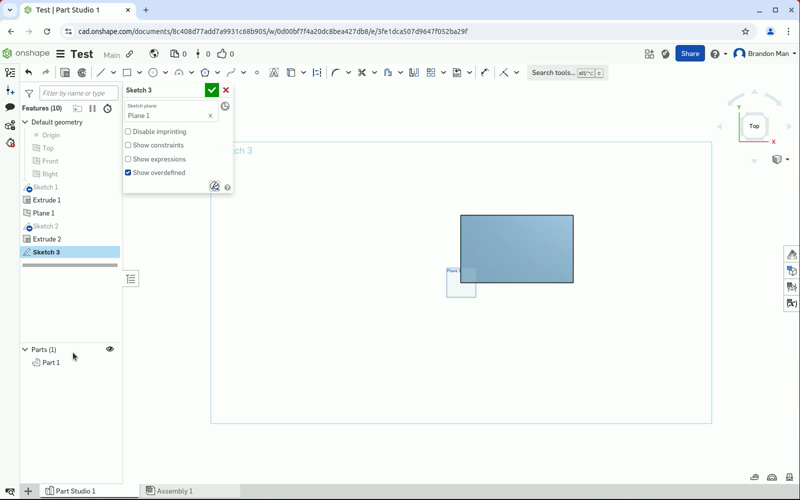
key(y)
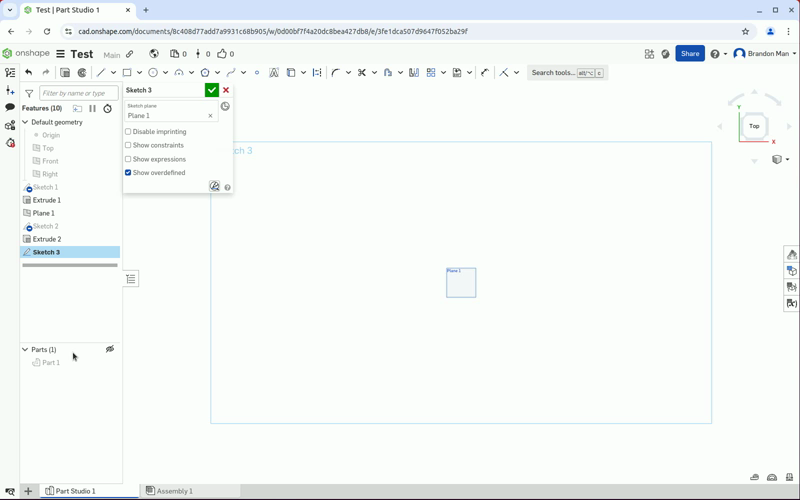
key(c)
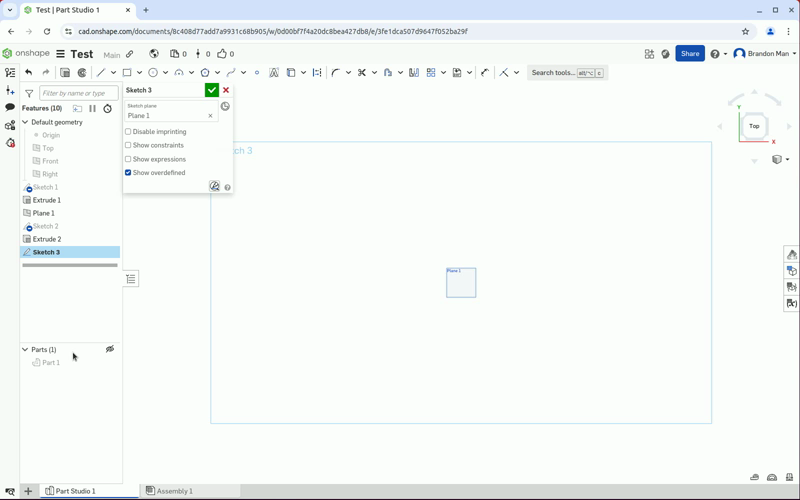
key_down(shift)
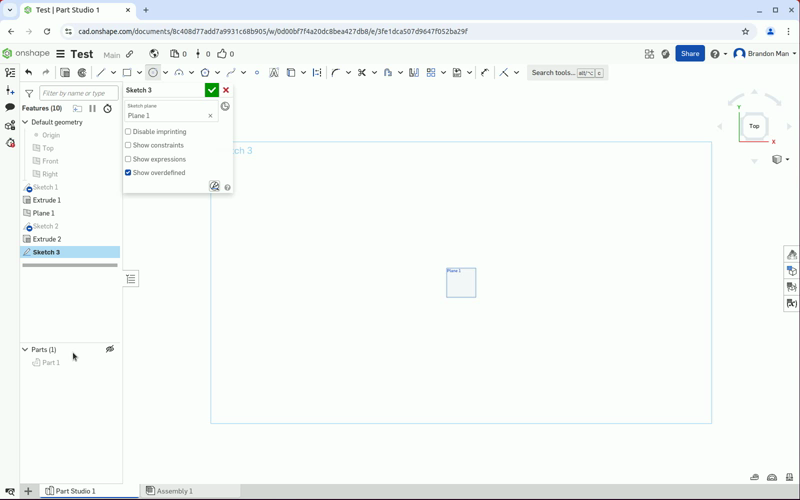
mouse_move(481, 240)
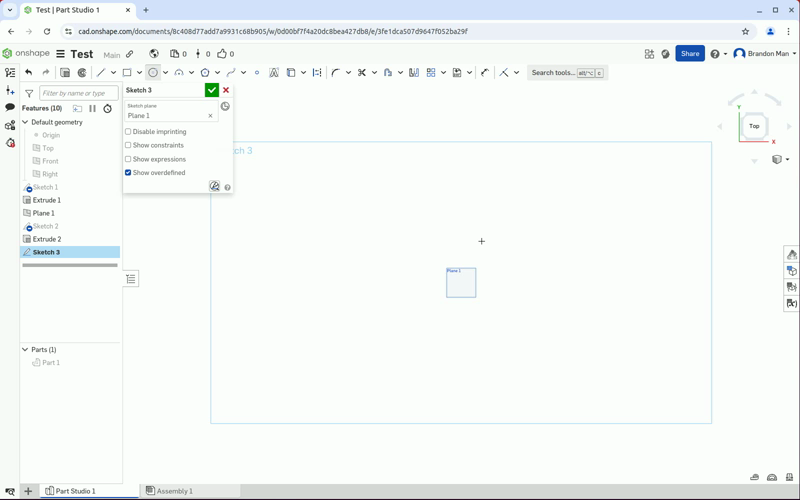
click(481, 240)
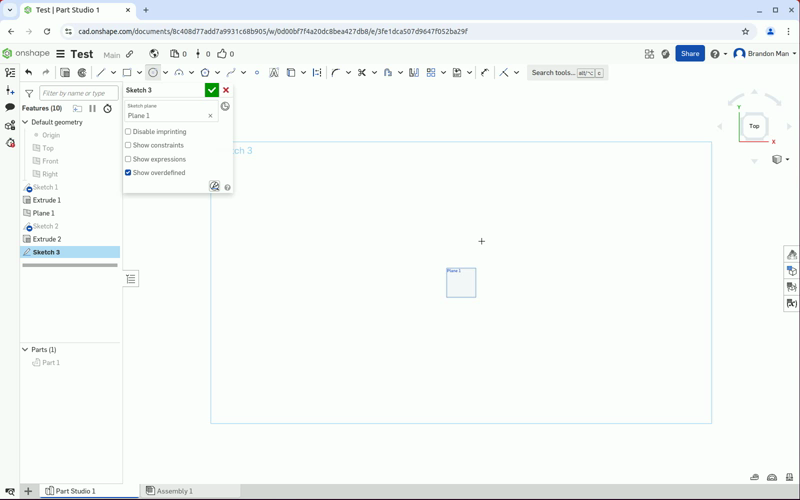
key_up(shift)
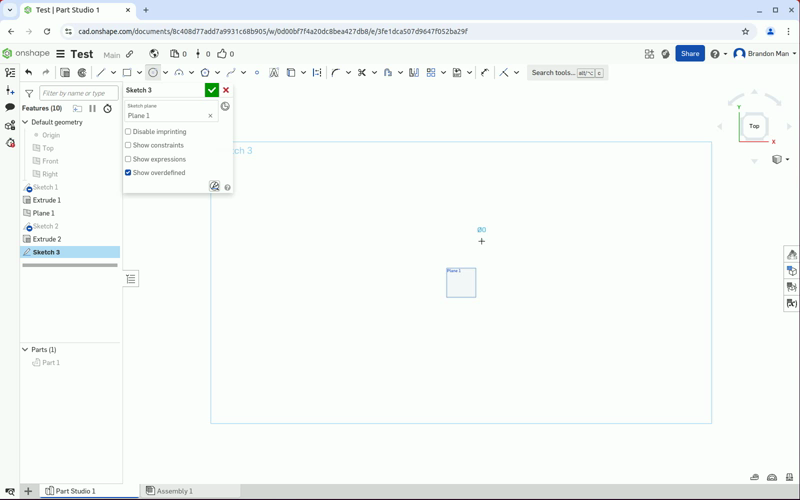
mouse_move(488, 240)
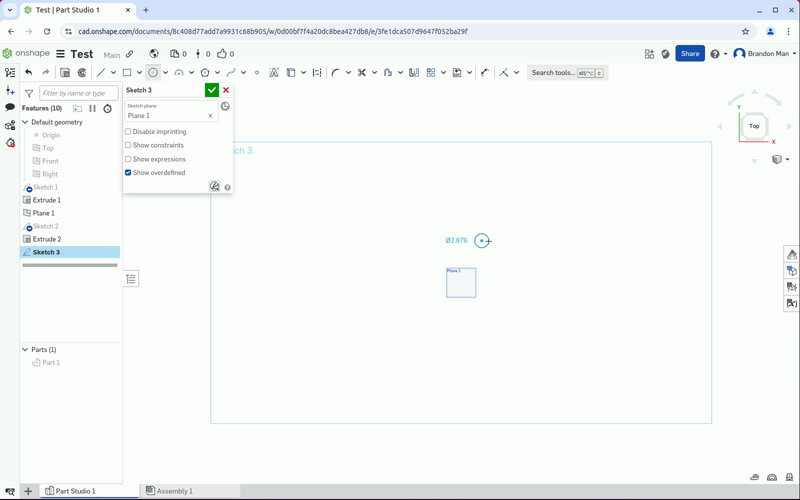
click(488, 240)
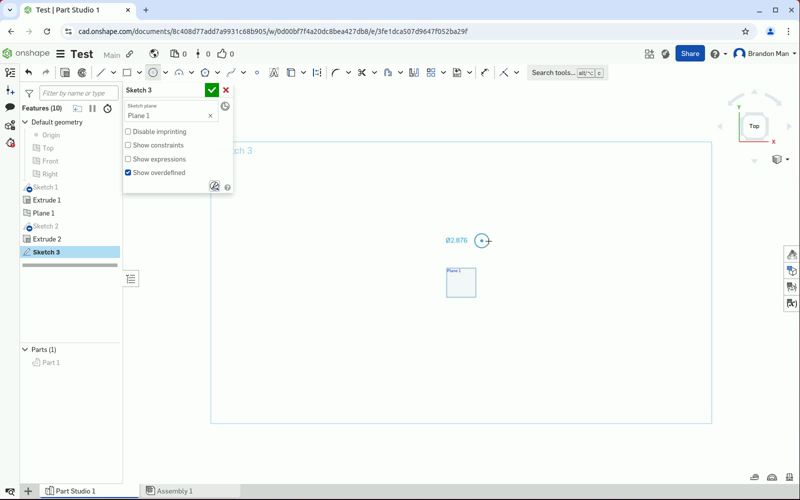
key(esc)
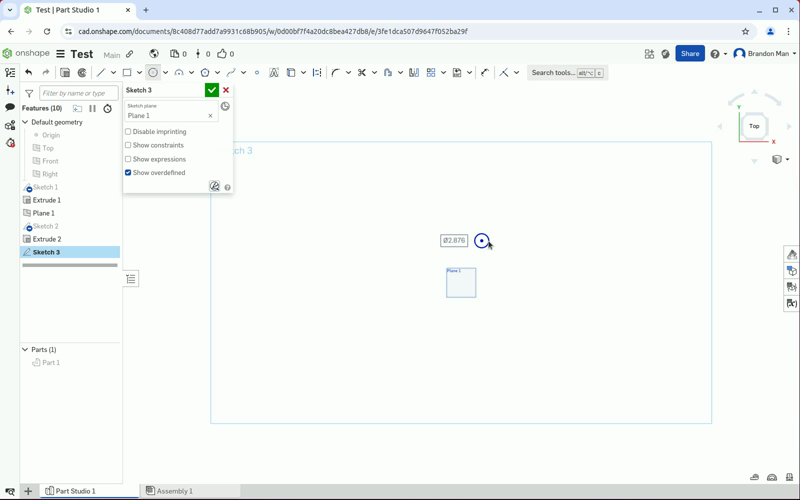
mouse_move(480, 240)
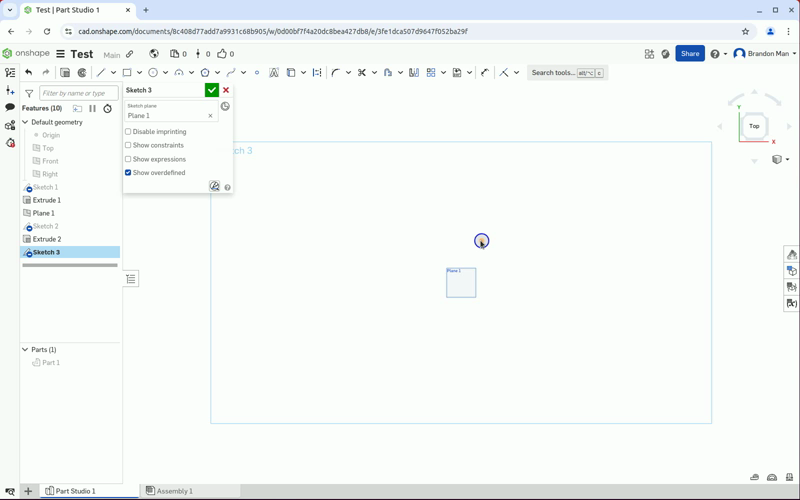
scroll(6)
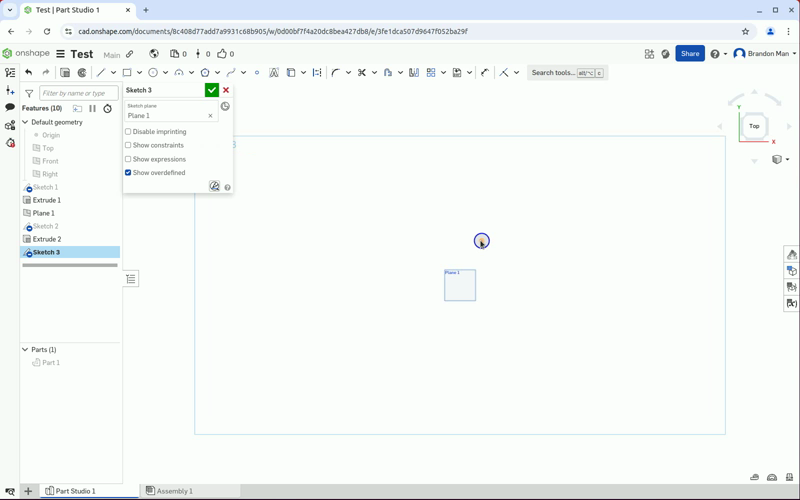
scroll(6)
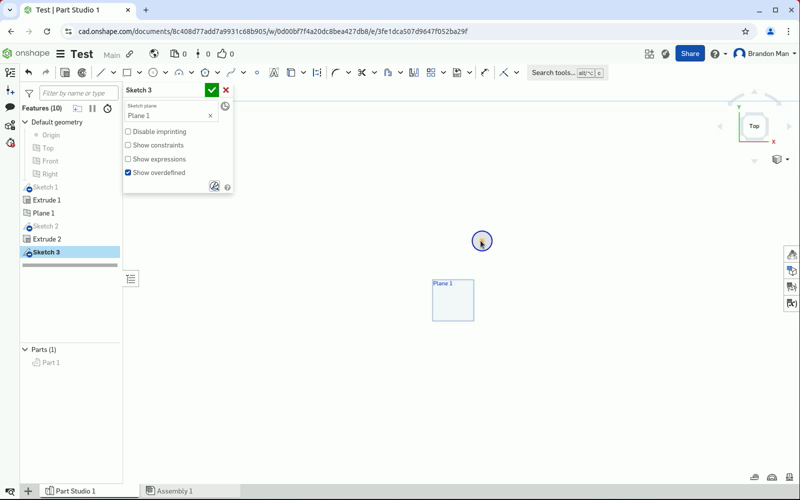
scroll(6)
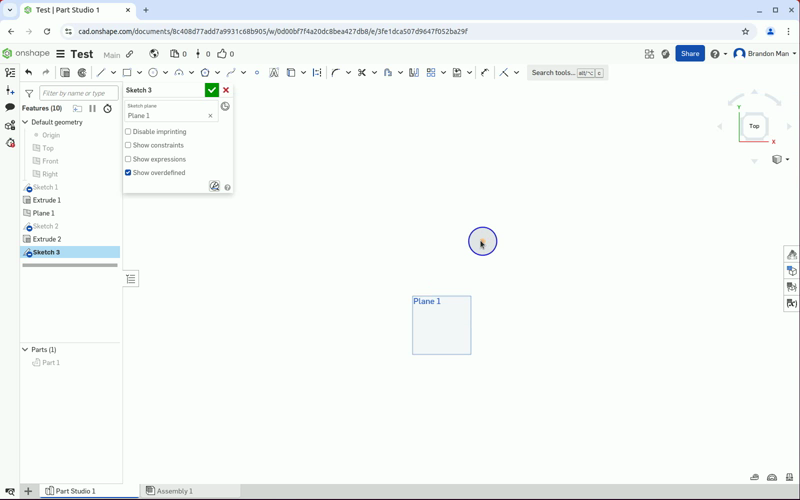
scroll(6)
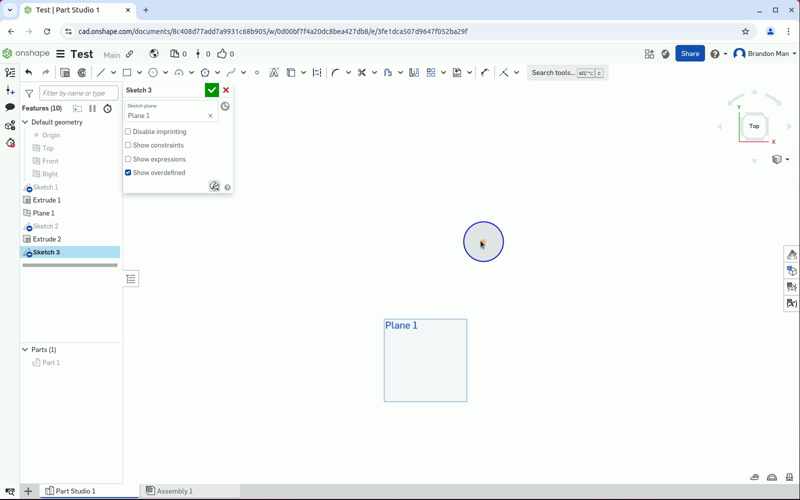
scroll(6)
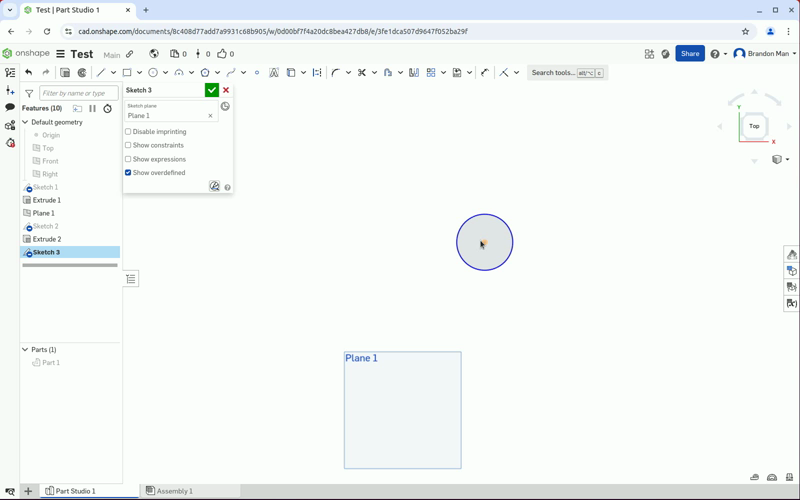
scroll(6)
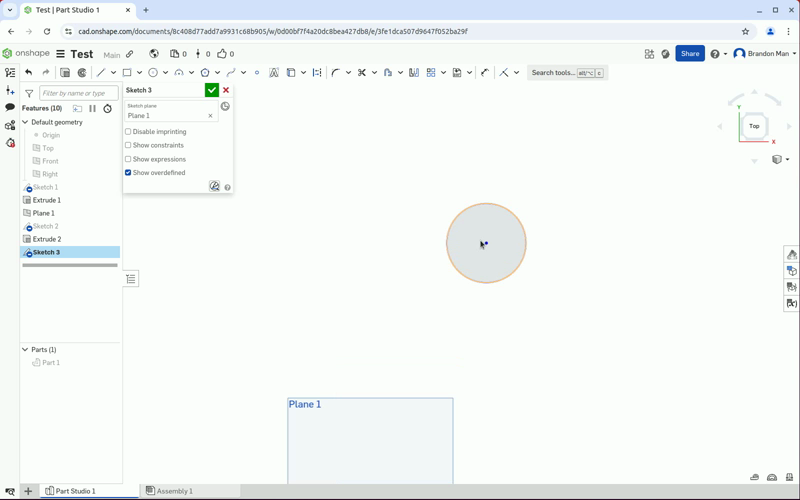
scroll(6)
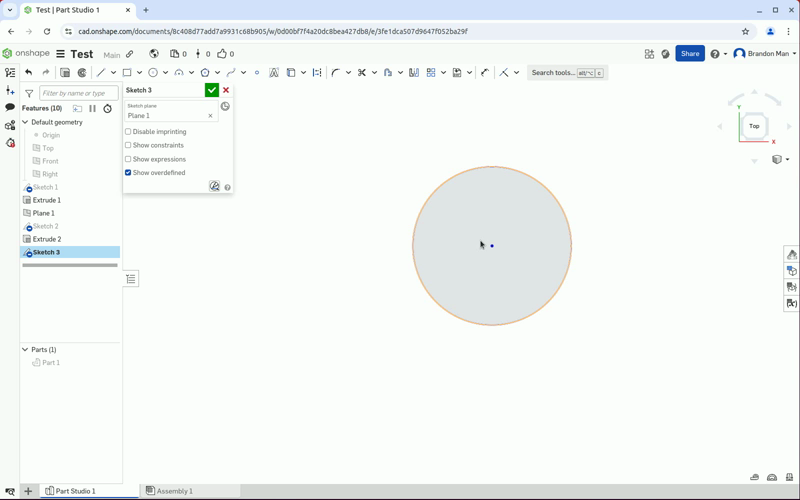
click(480, 240)
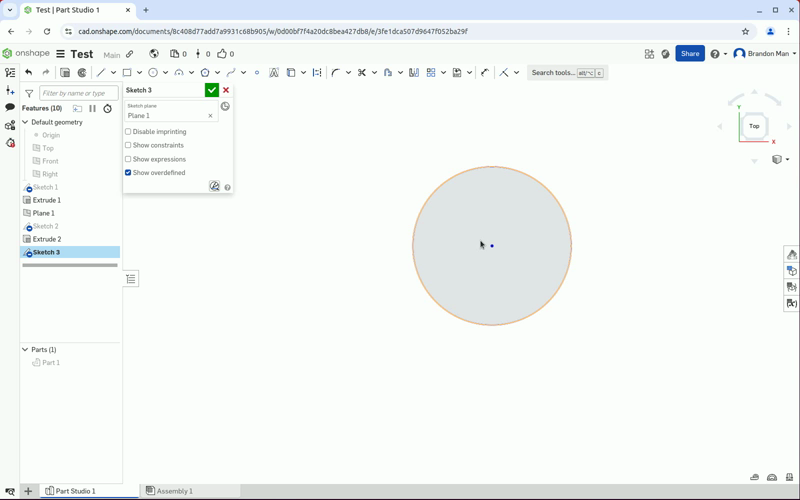
scroll(-6)
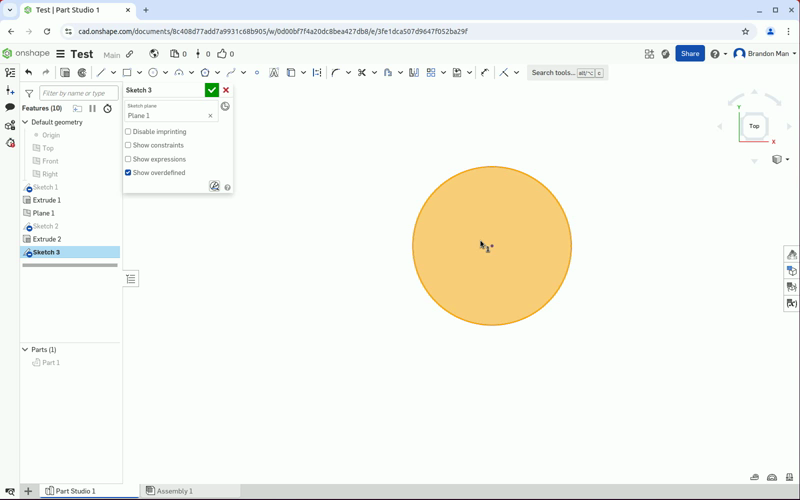
scroll(-6)
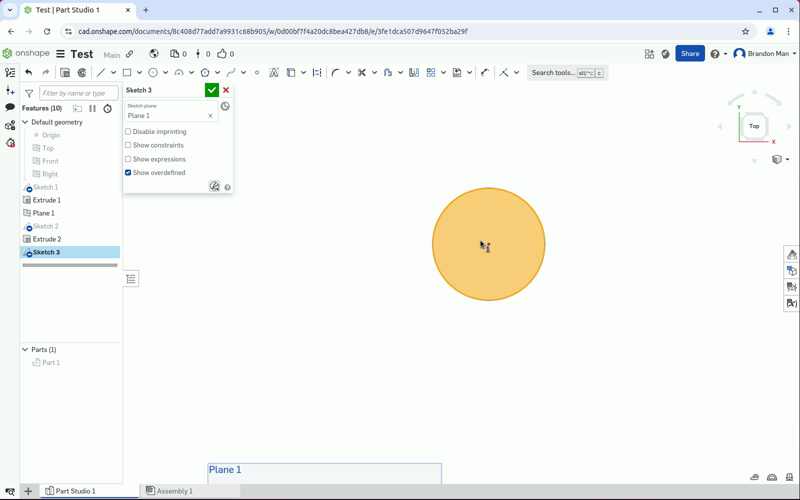
scroll(-6)
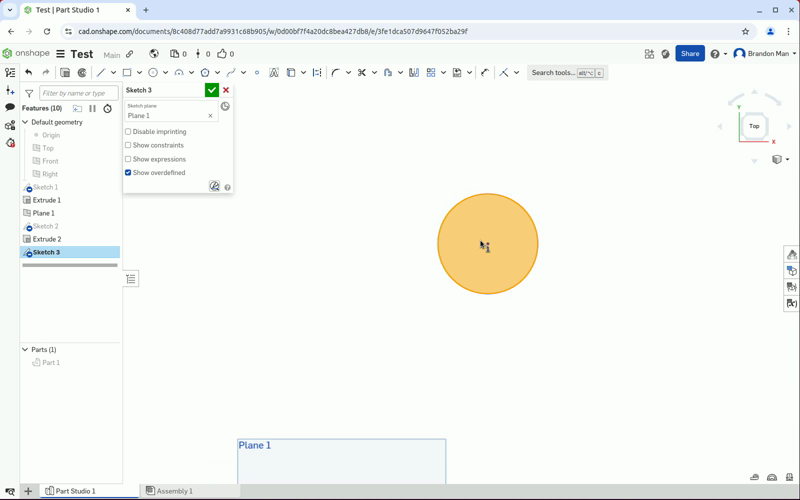
scroll(-6)
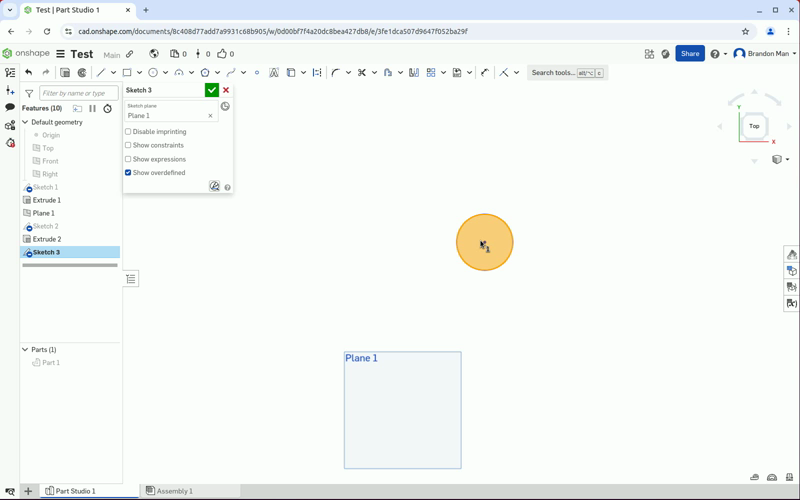
scroll(-6)
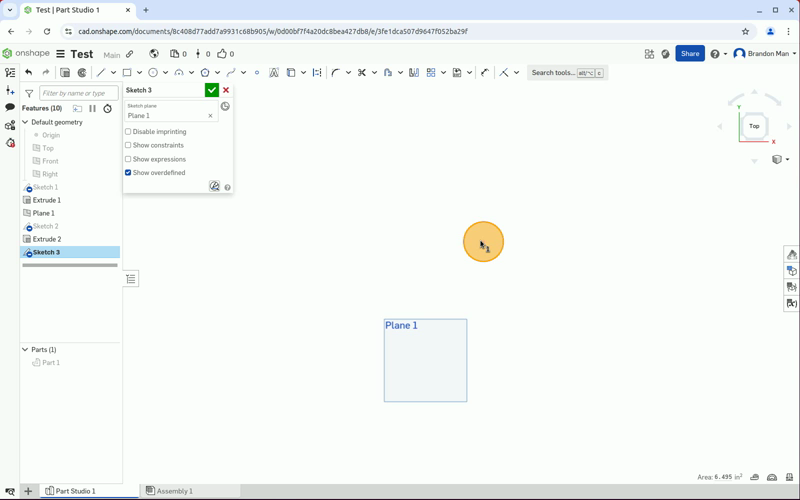
scroll(-6)
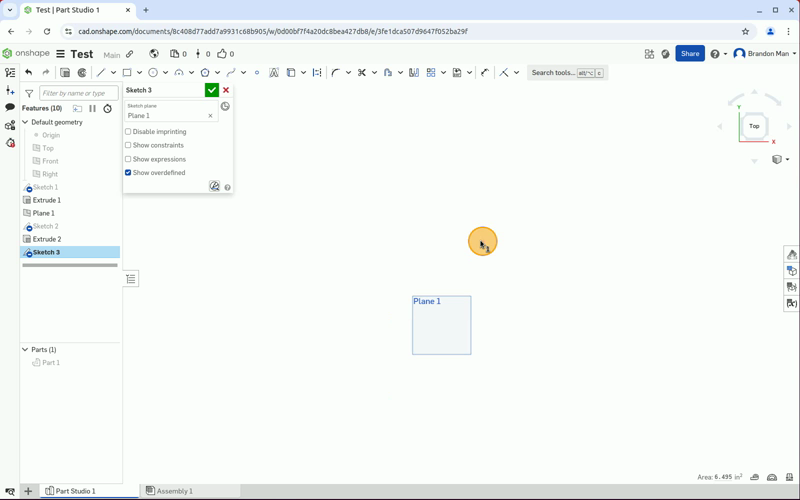
scroll(-6)
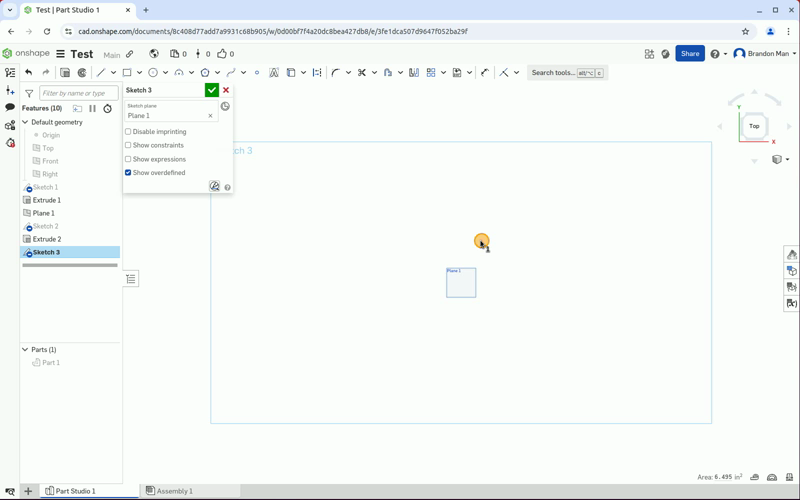
mouse_move(73, 352)
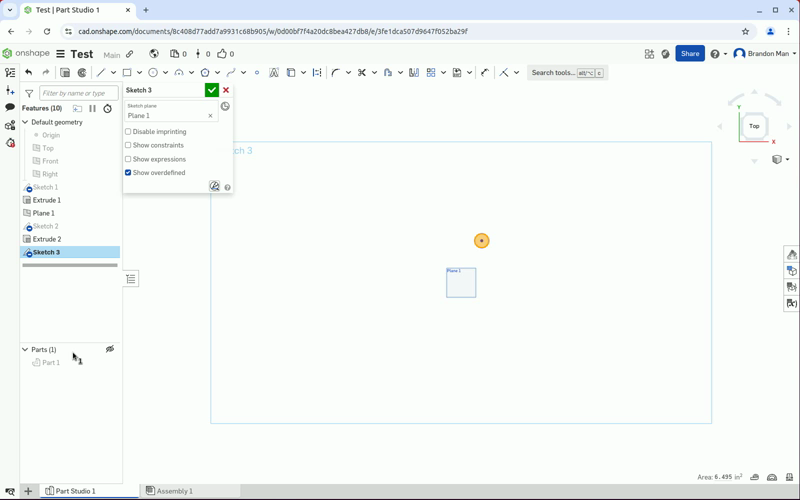
key(shift+y)
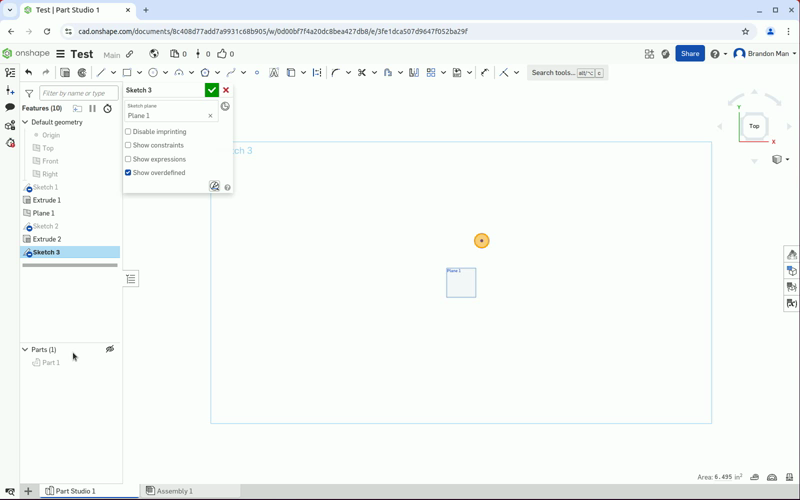
key(shift+e)
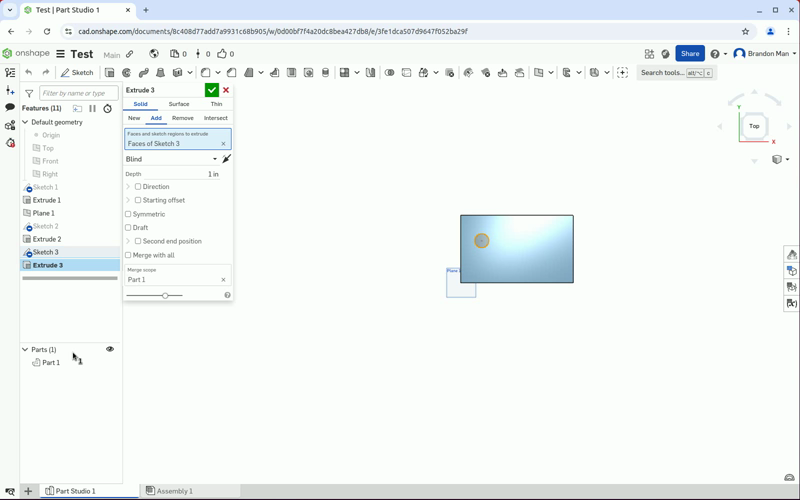
mouse_move(143, 106)
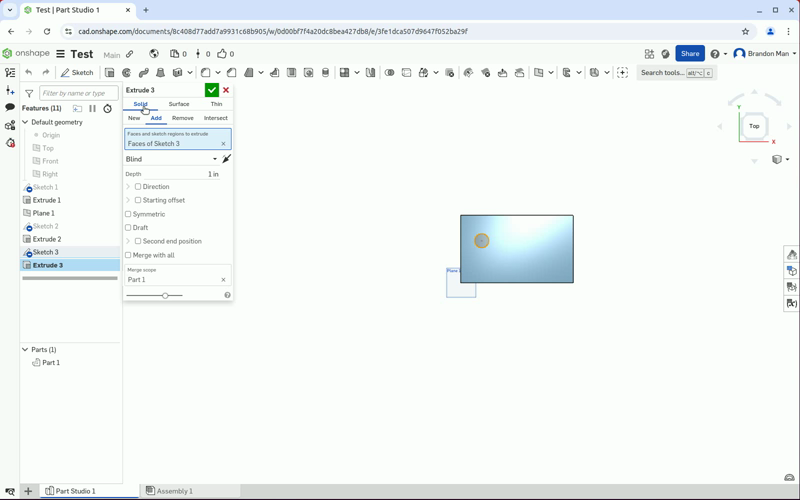
click(143, 106)
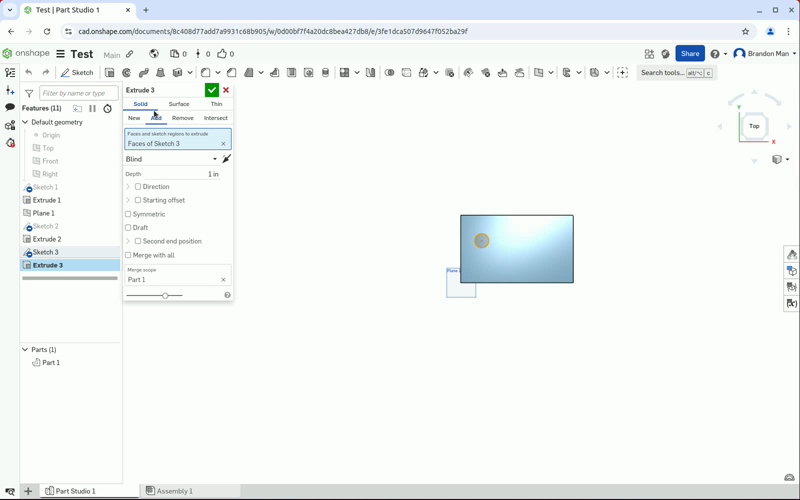
mouse_move(186, 120)
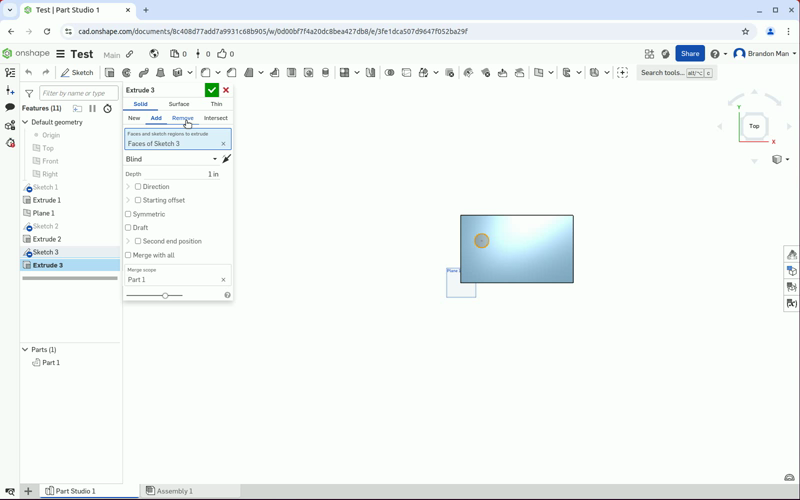
click(186, 120)
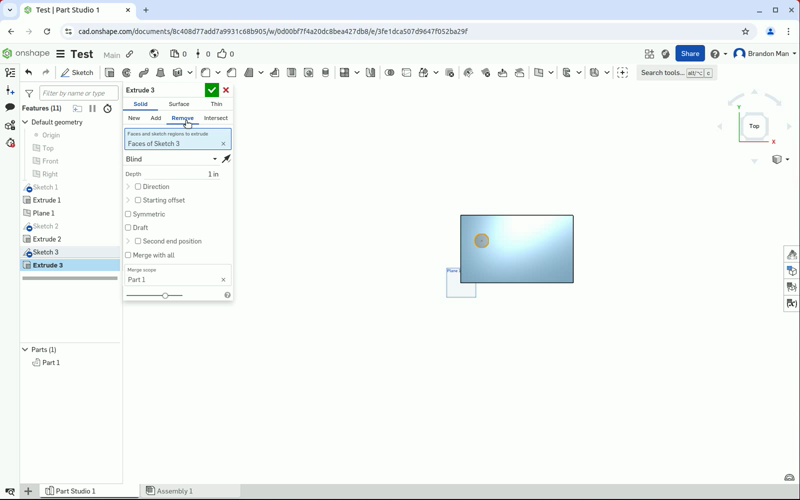
key(tab, 4)
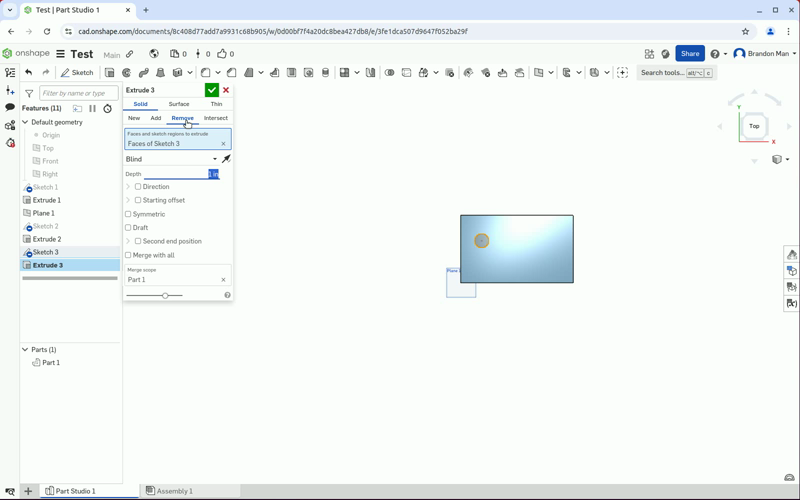
text(3.611)
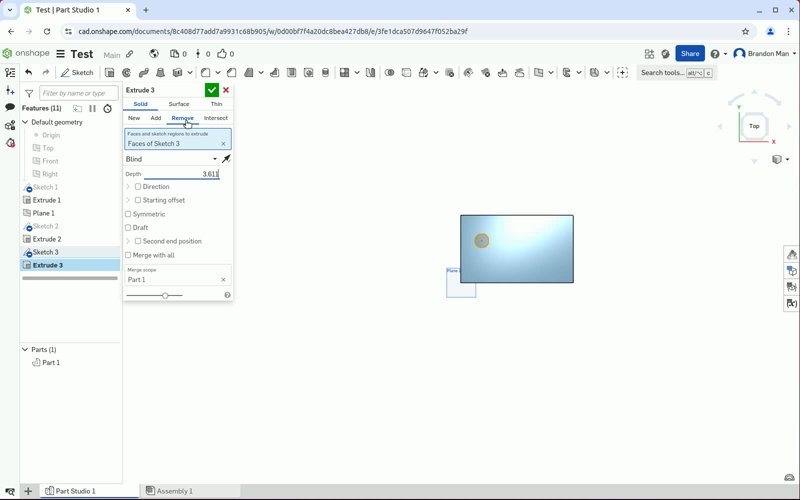
key(tab, 6)
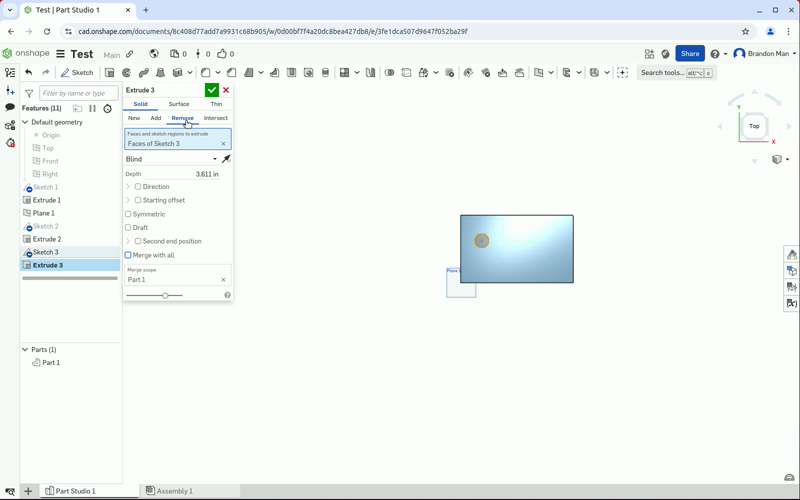
key(space)
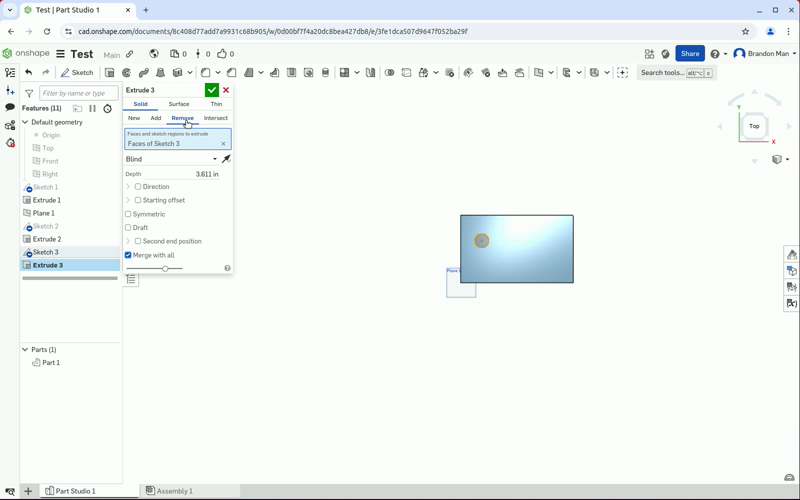
key(enter)
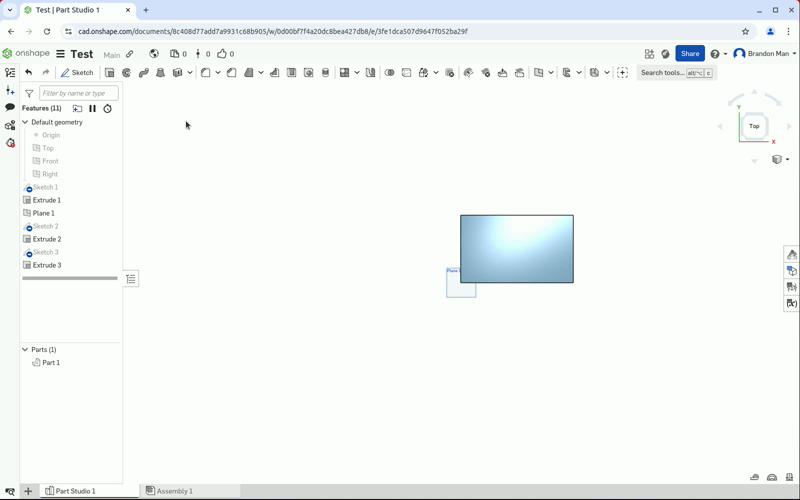
key(shift+h)
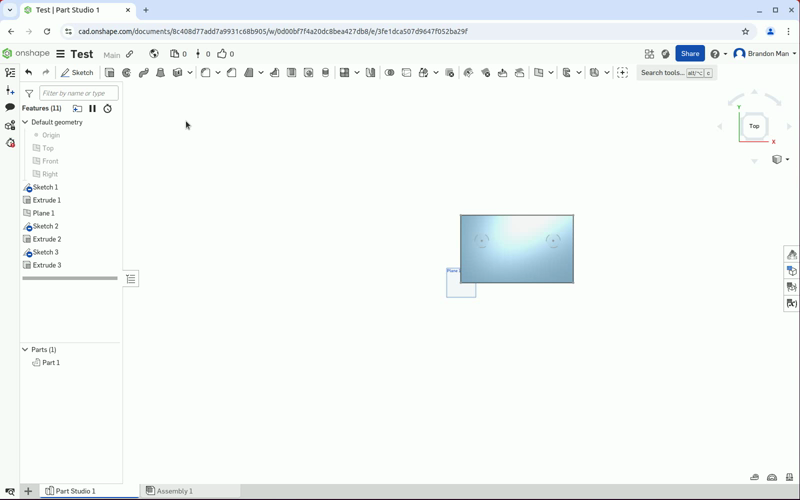
key(shift+h)
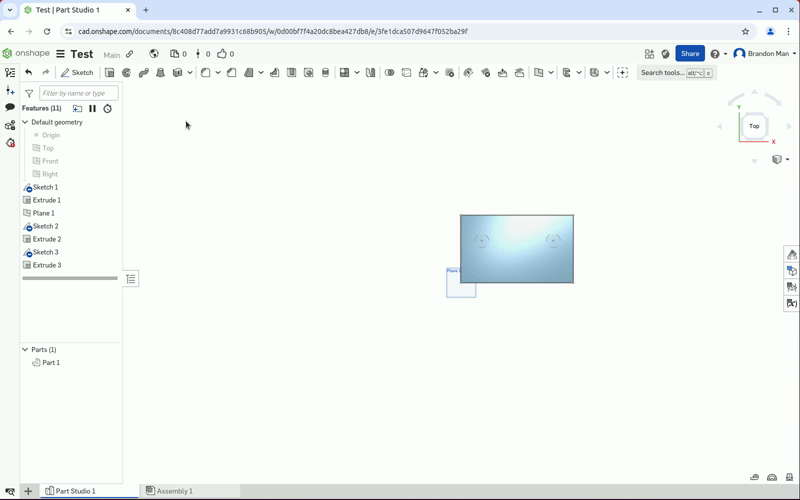
key(shift+7)
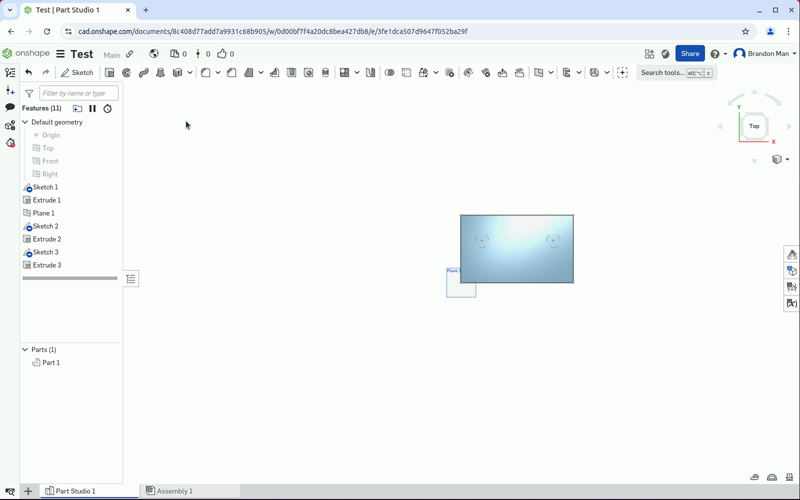
key(up, 3)
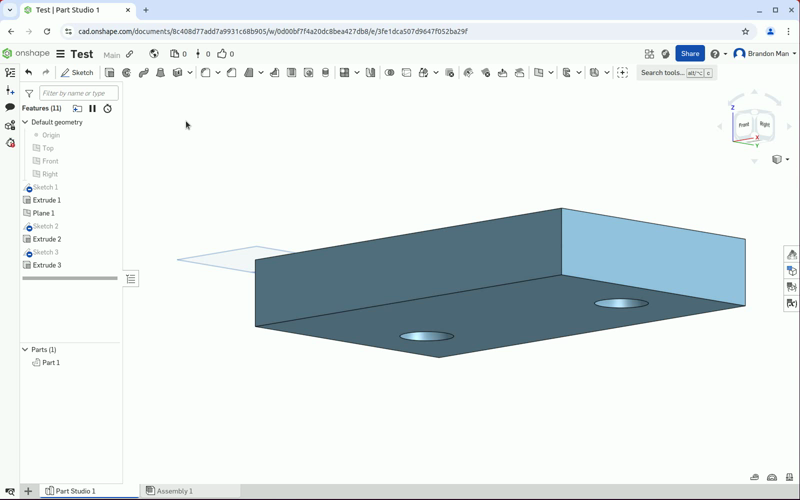
key(left, 3)
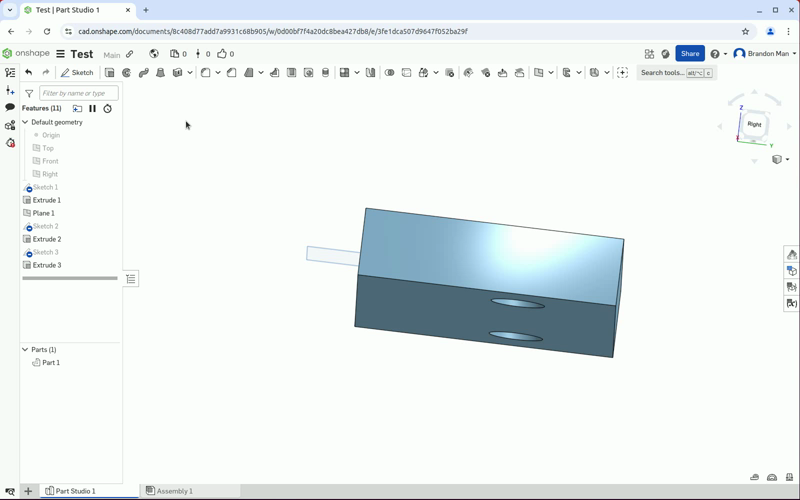
key(right, 3)
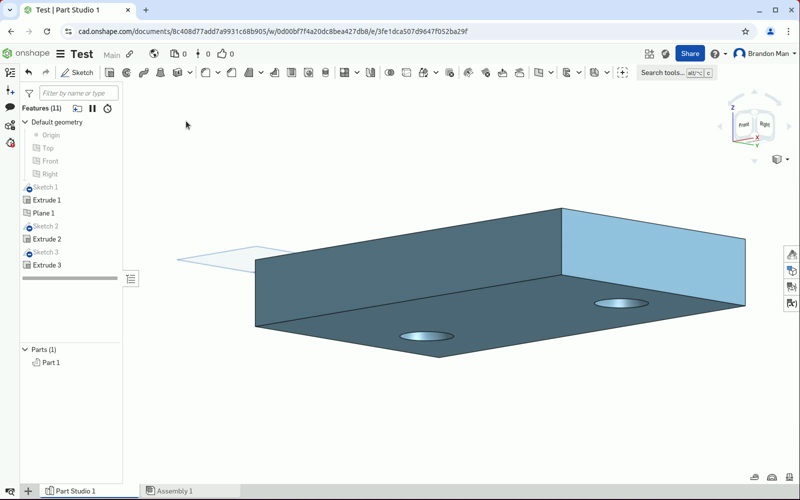
key(down, 3)
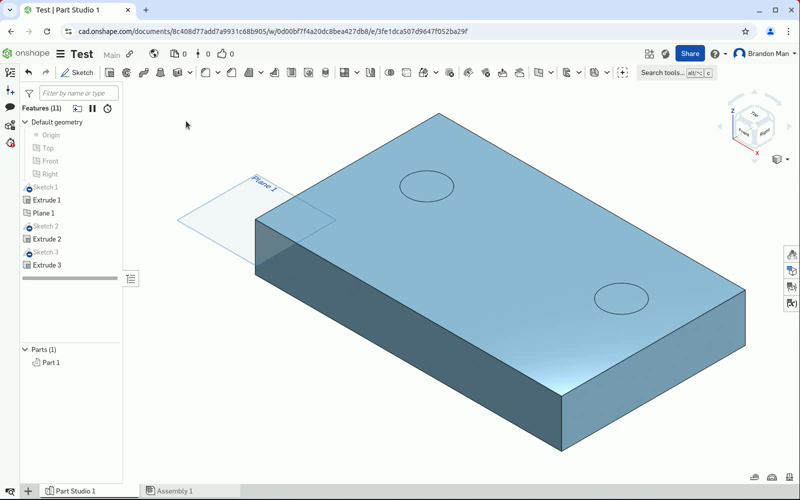
mouse_move(73, 189)
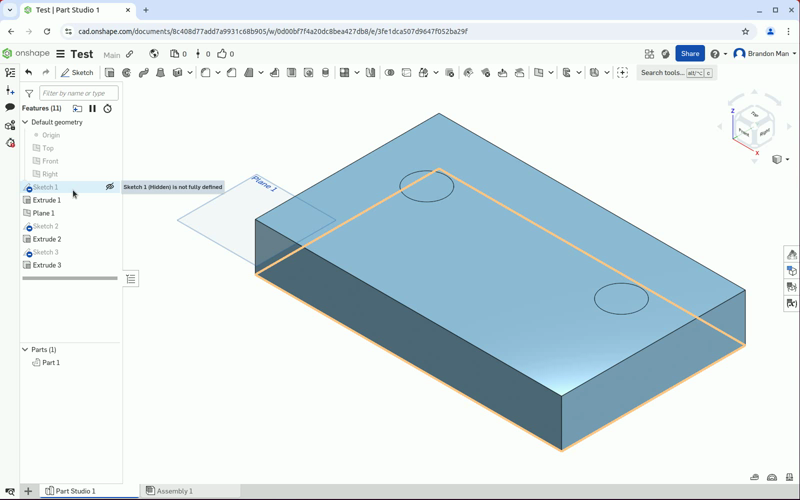
click(73, 189)